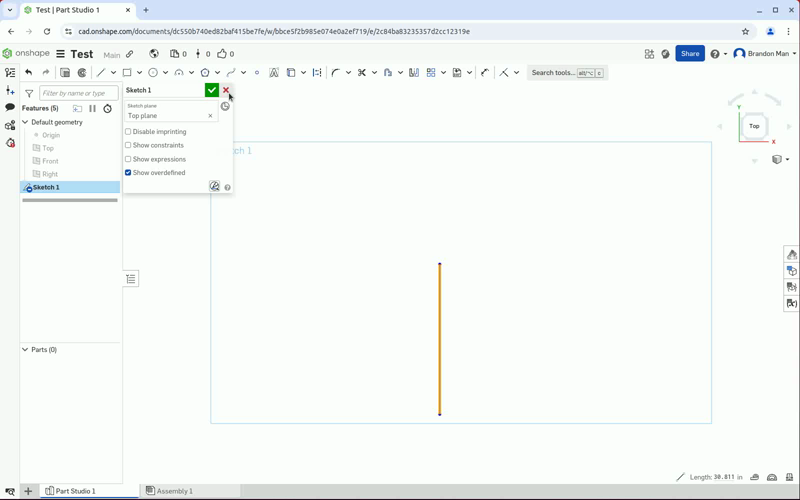
key(shift+h)
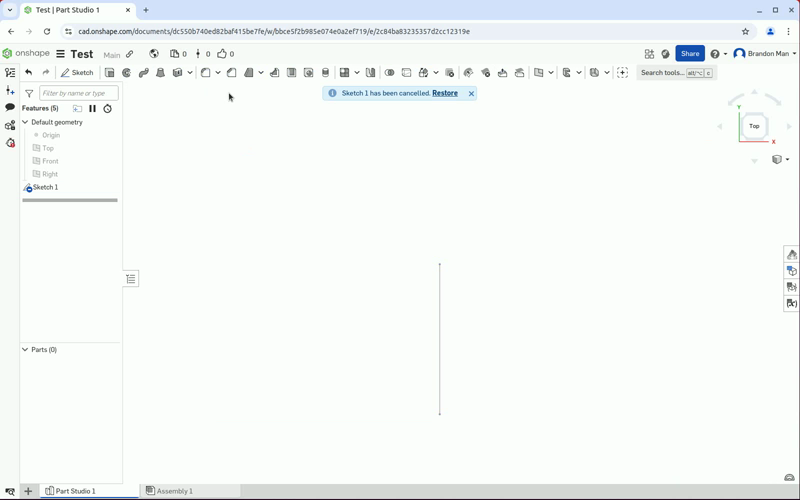
key(shift+s)
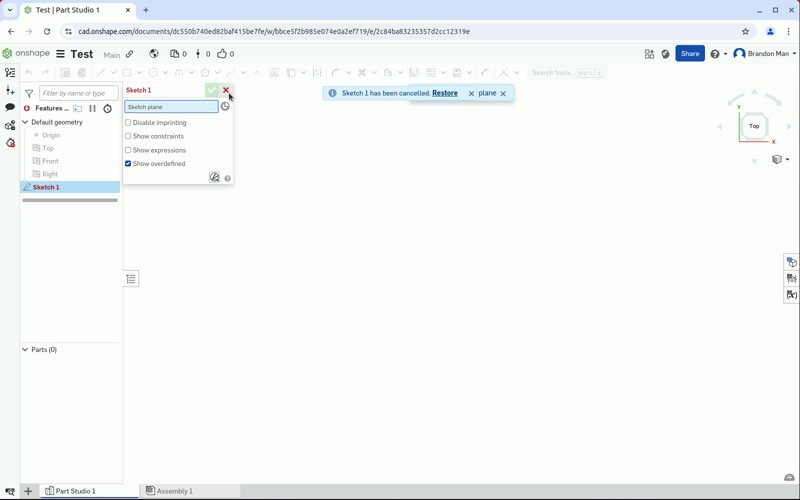
mouse_move(73, 150)
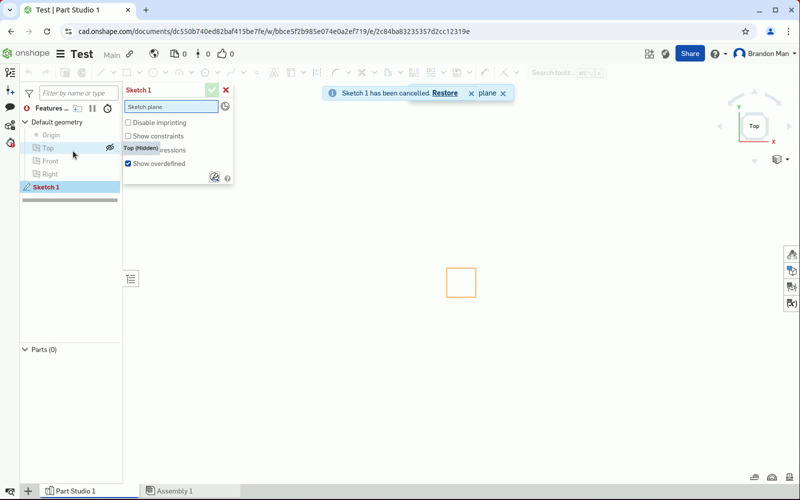
click(73, 150)
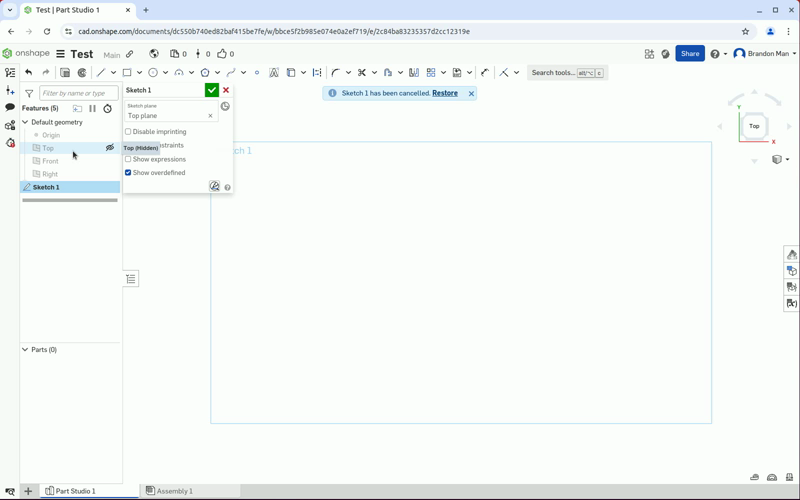
mouse_move(73, 352)
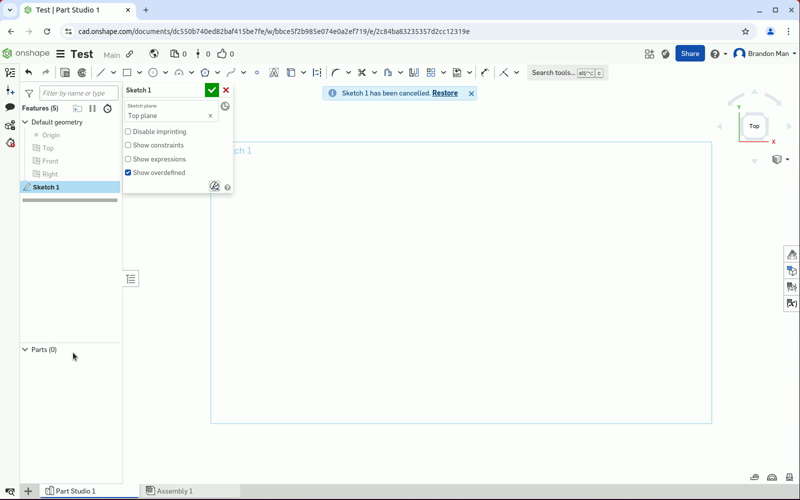
key(y)
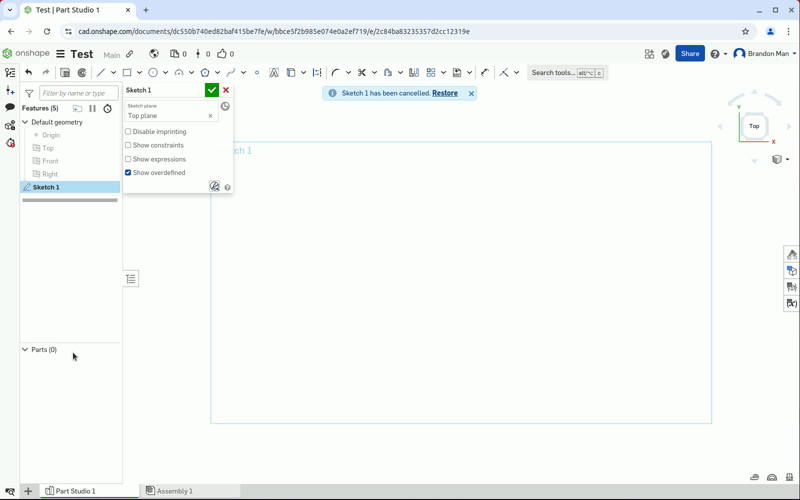
key(l)
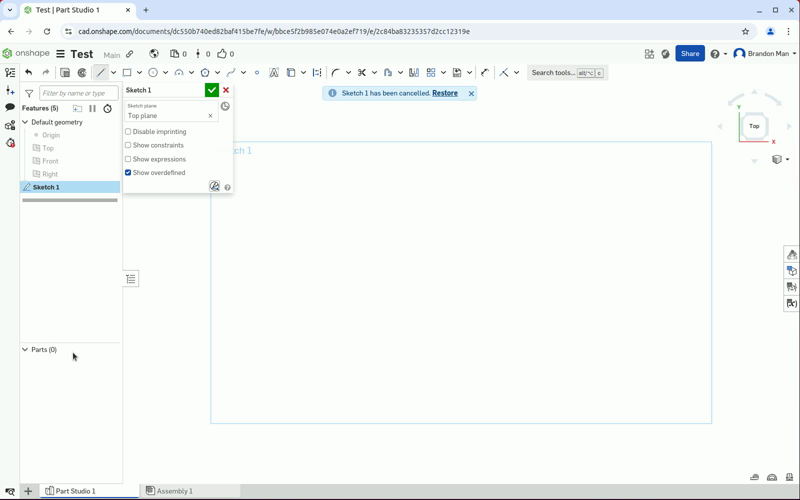
key_down(shift)
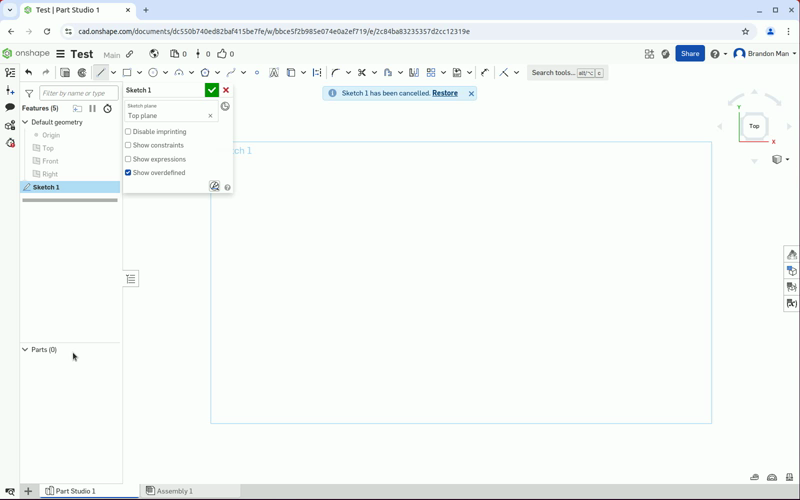
mouse_move(391, 326)
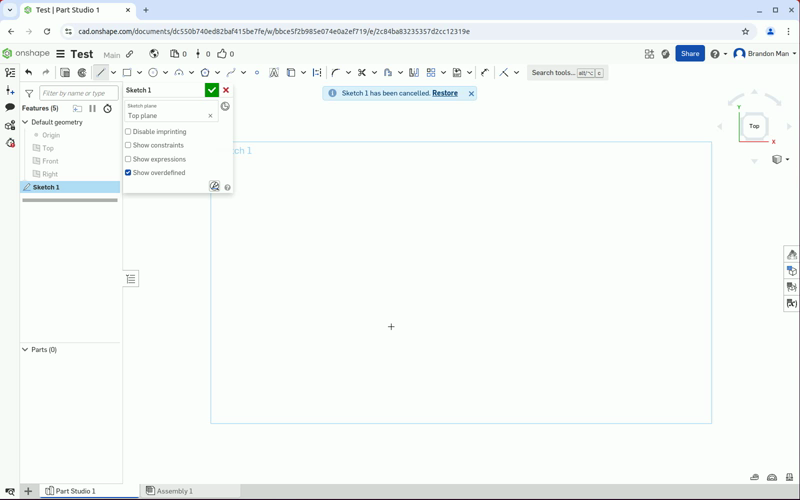
click(391, 326)
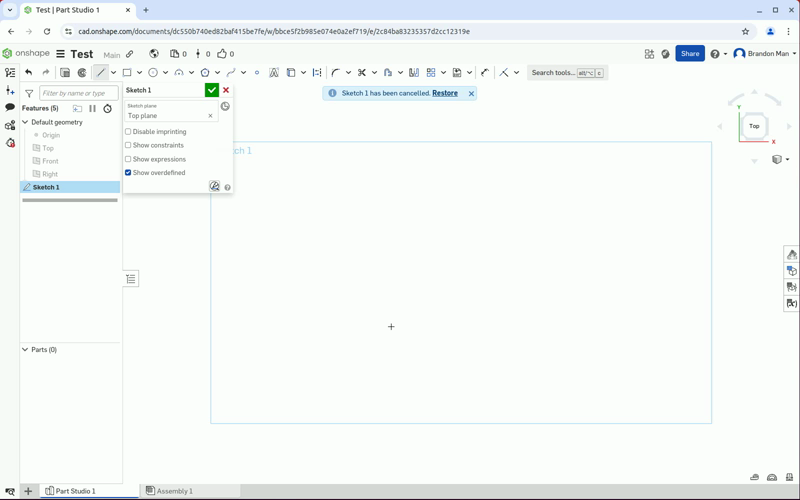
key_up(shift)
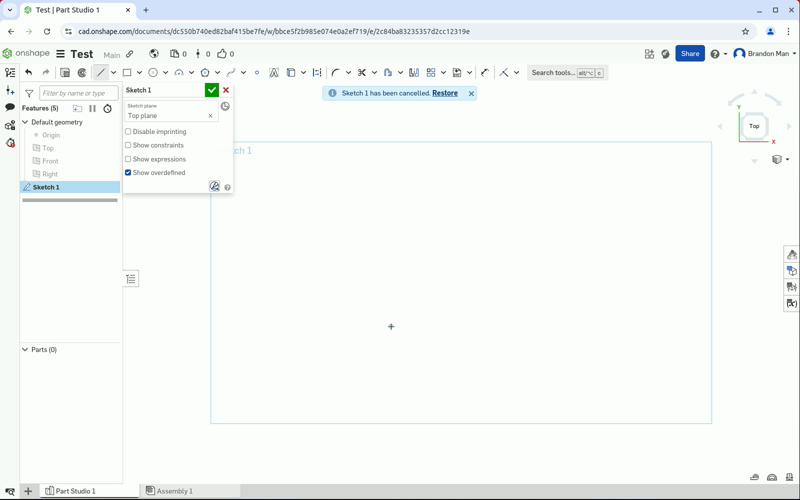
key_down(shift)
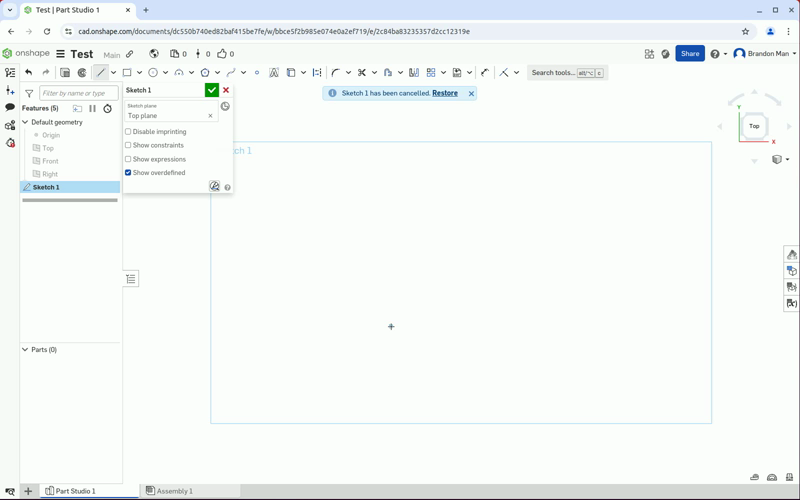
mouse_move(529, 324)
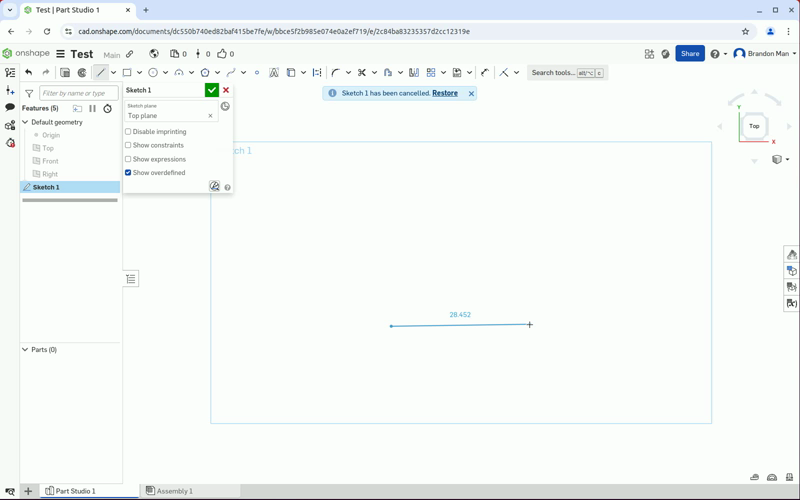
click(529, 324)
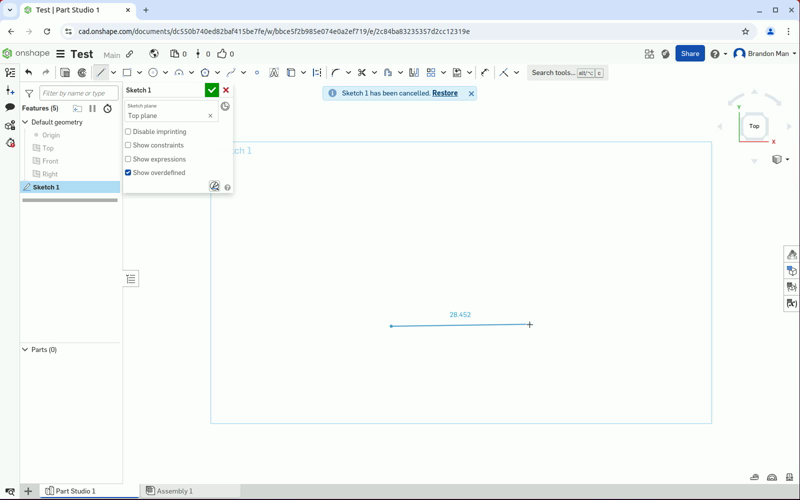
key_up(shift)
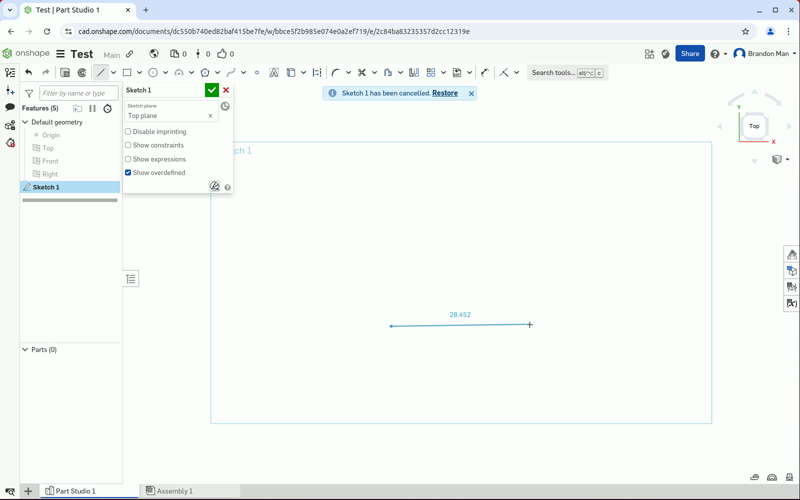
key(esc)
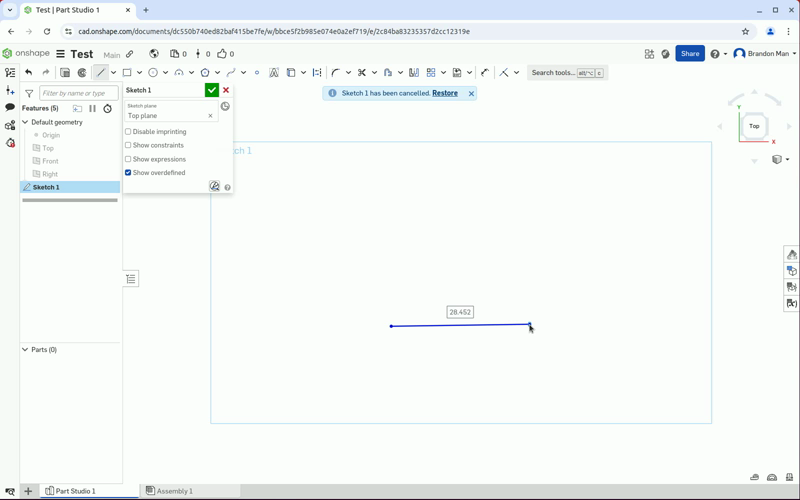
key(a)
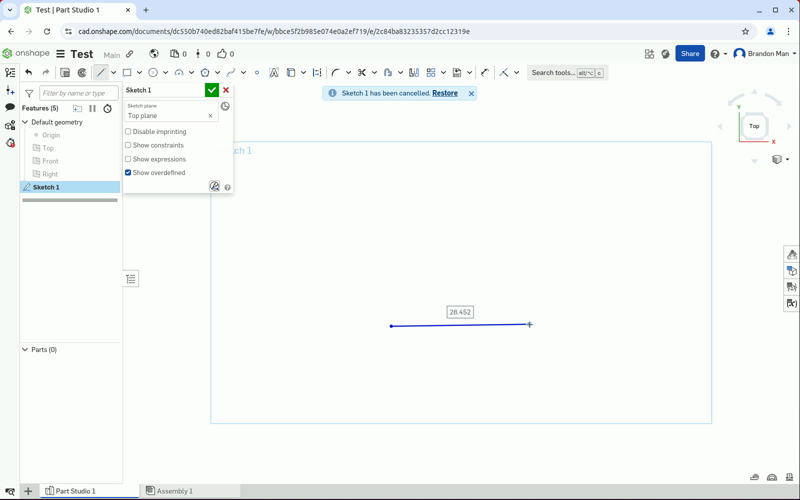
mouse_move(529, 324)
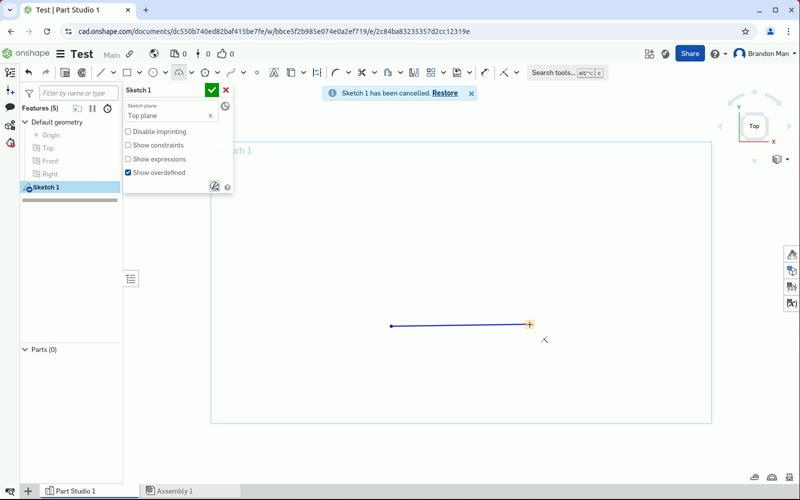
click(529, 324)
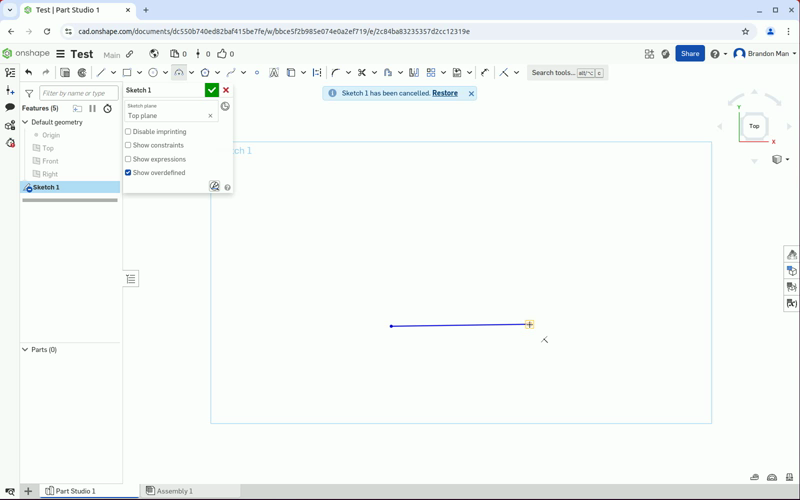
key_down(shift)
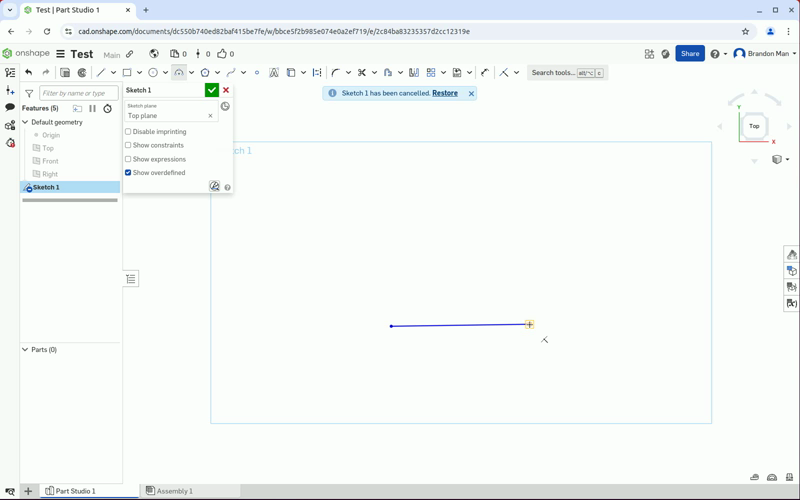
mouse_move(529, 241)
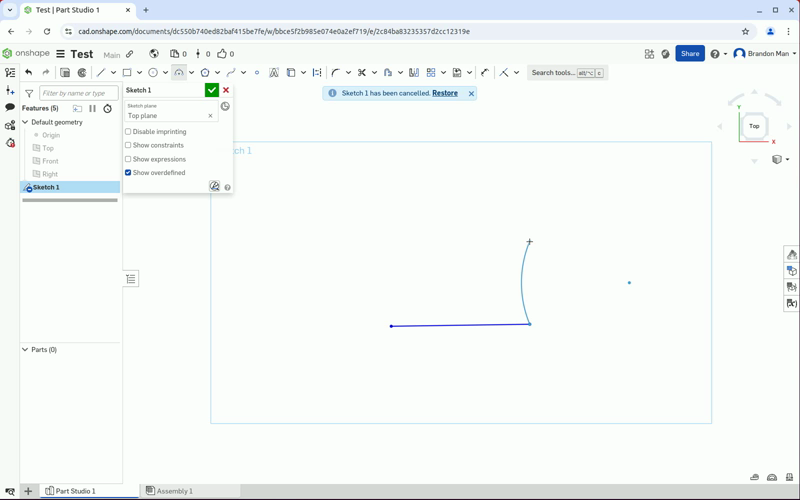
click(529, 241)
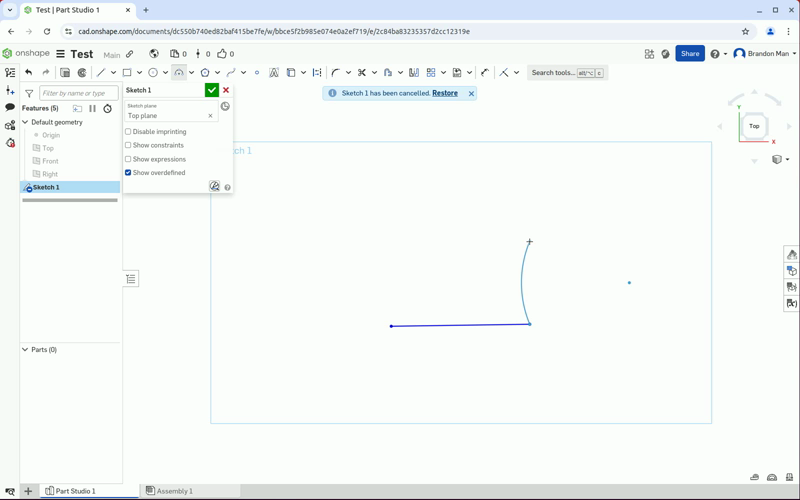
mouse_move(570, 282)
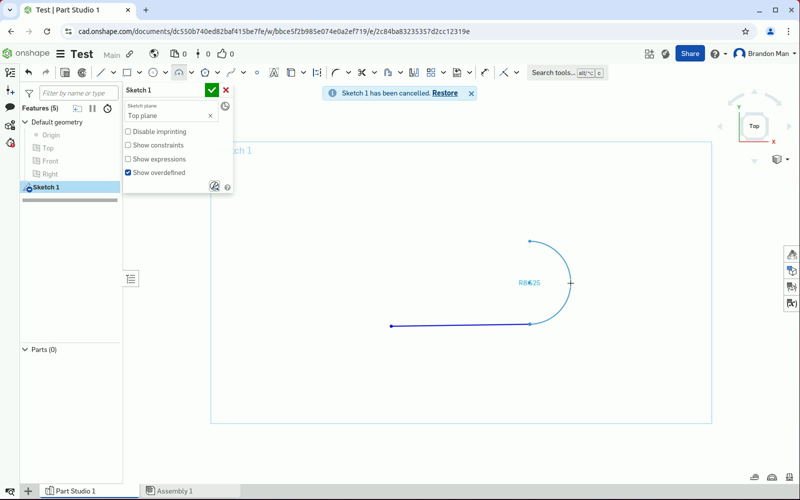
click(570, 282)
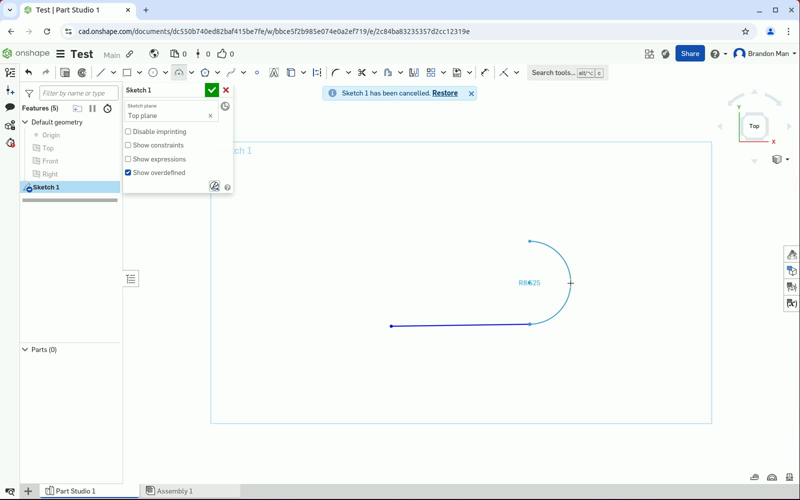
key_up(shift)
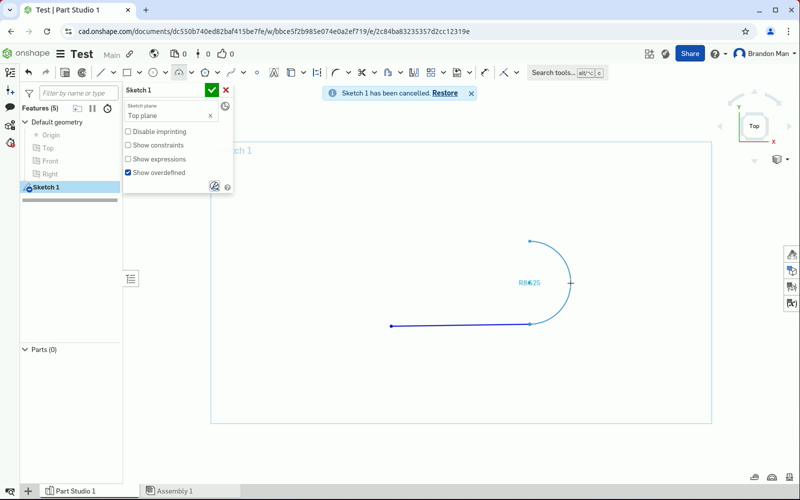
key(esc)
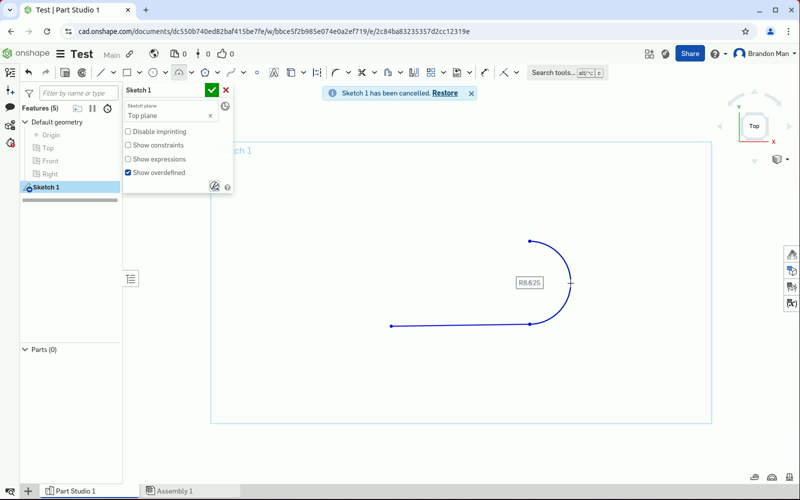
key(l)
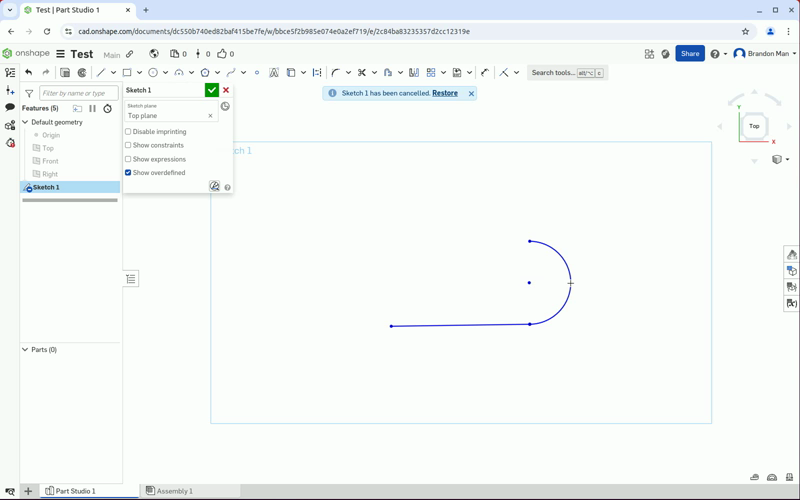
mouse_move(529, 241)
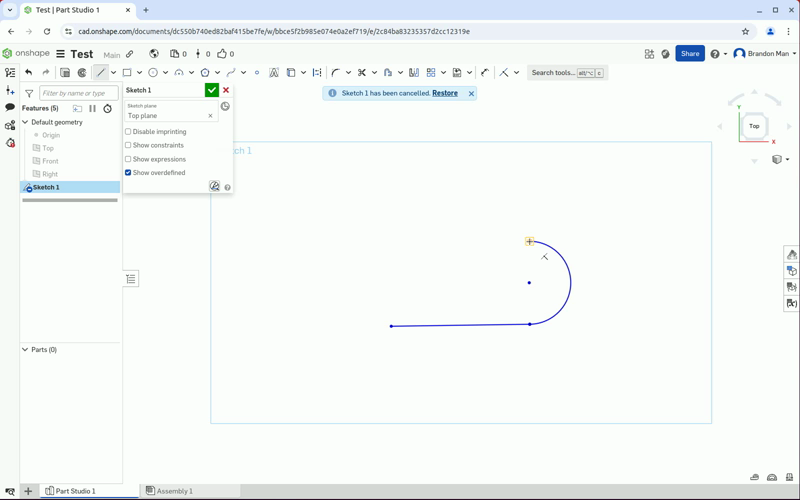
click(529, 241)
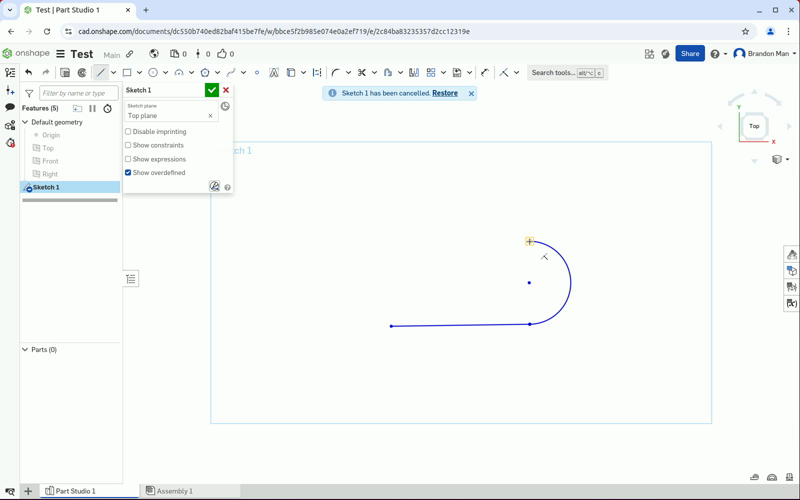
key_down(shift)
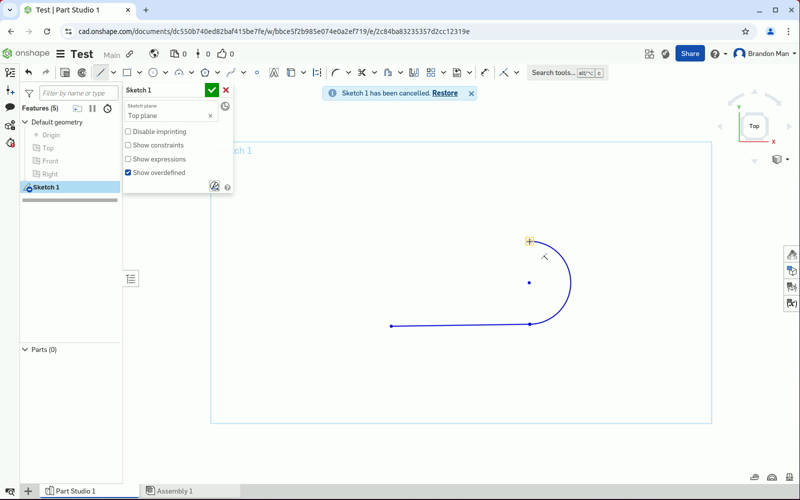
mouse_move(391, 241)
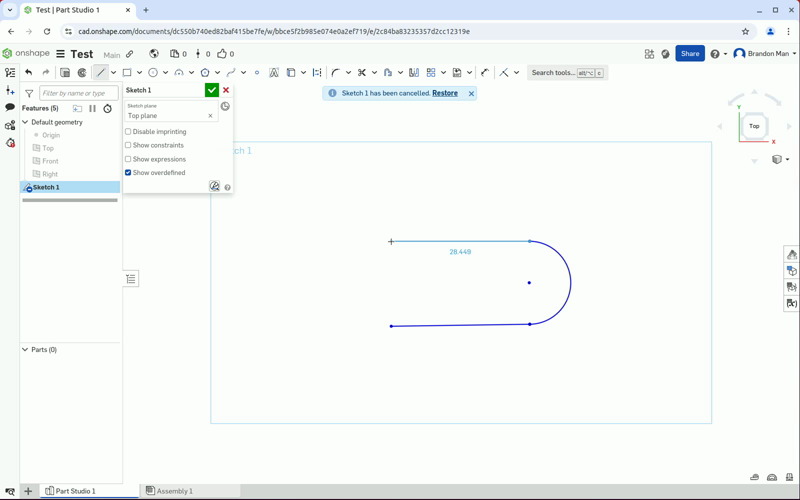
click(391, 241)
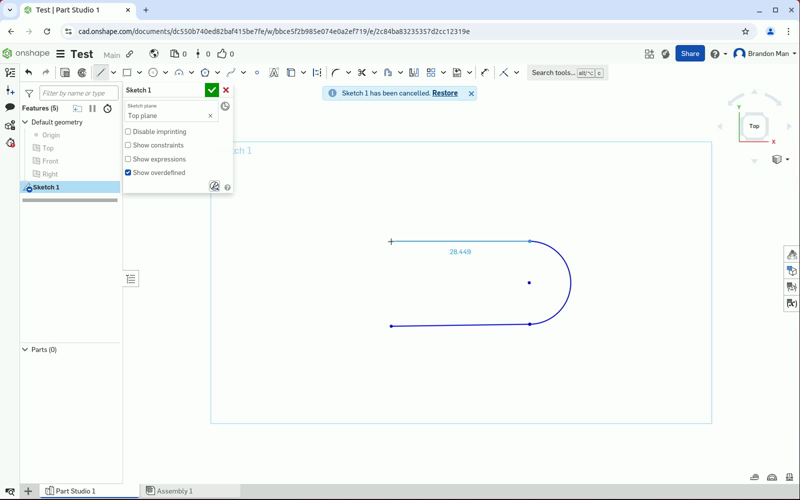
key_up(shift)
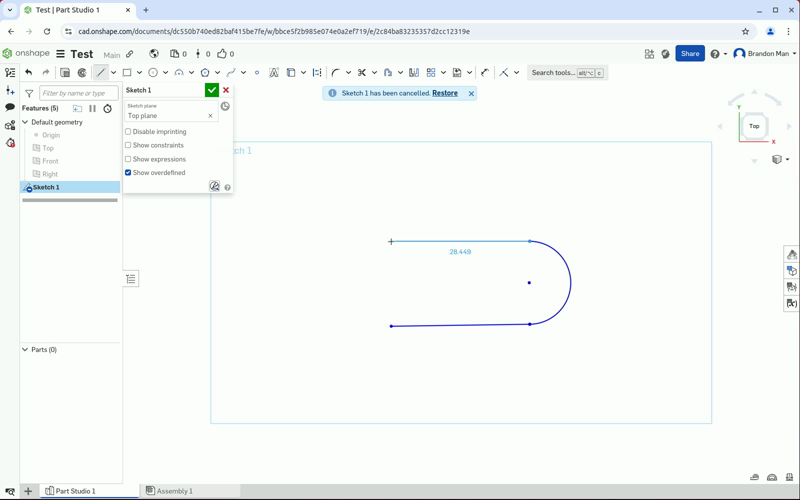
key(esc)
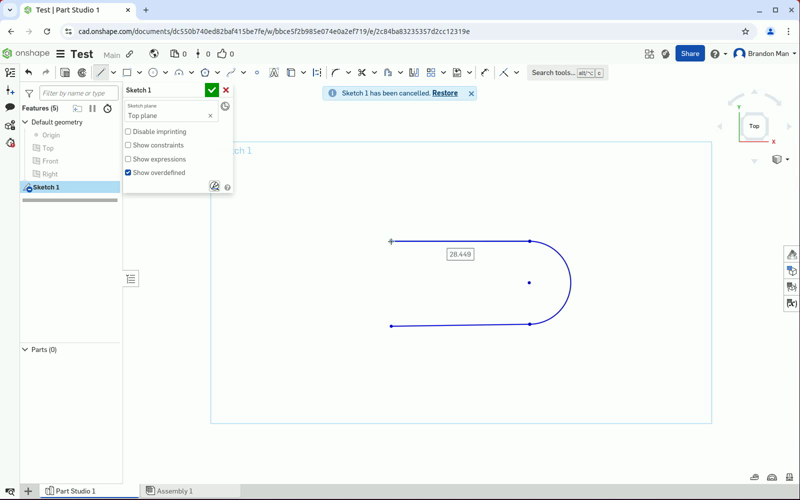
key(a)
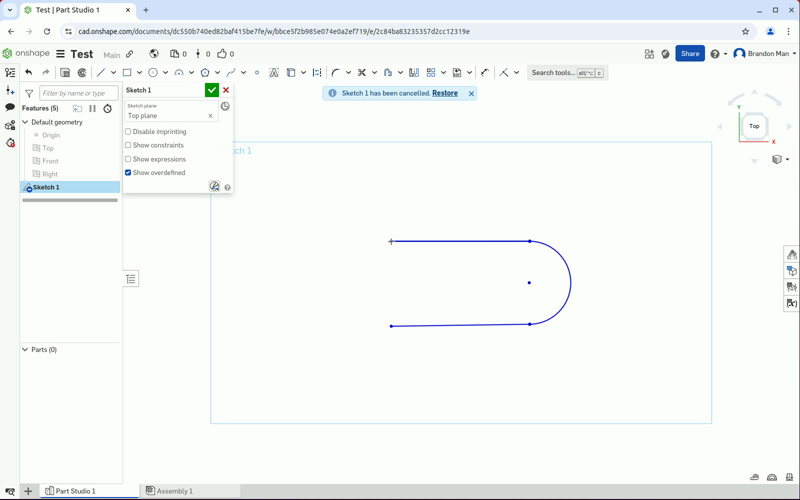
mouse_move(391, 241)
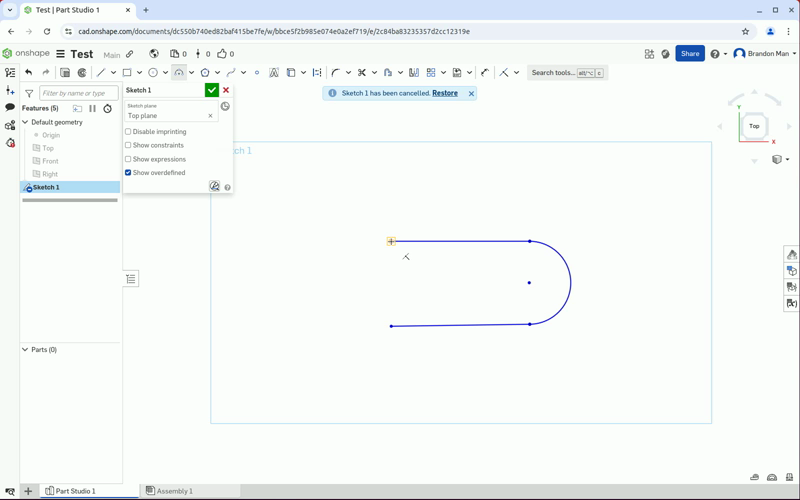
click(391, 241)
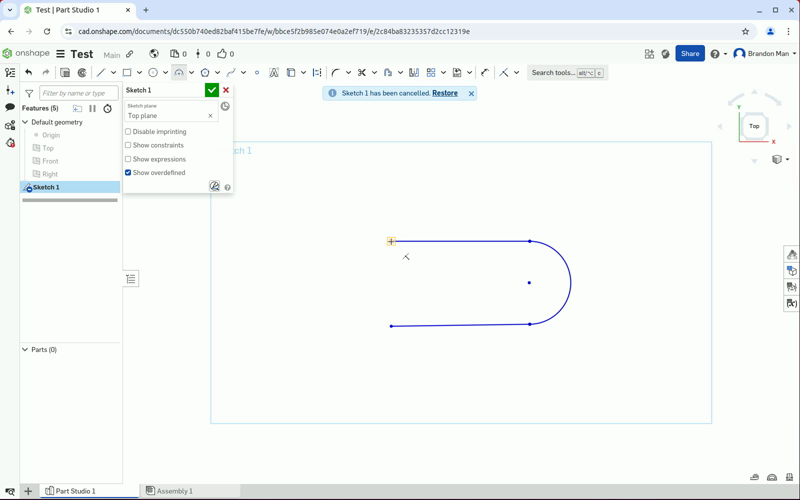
mouse_move(391, 326)
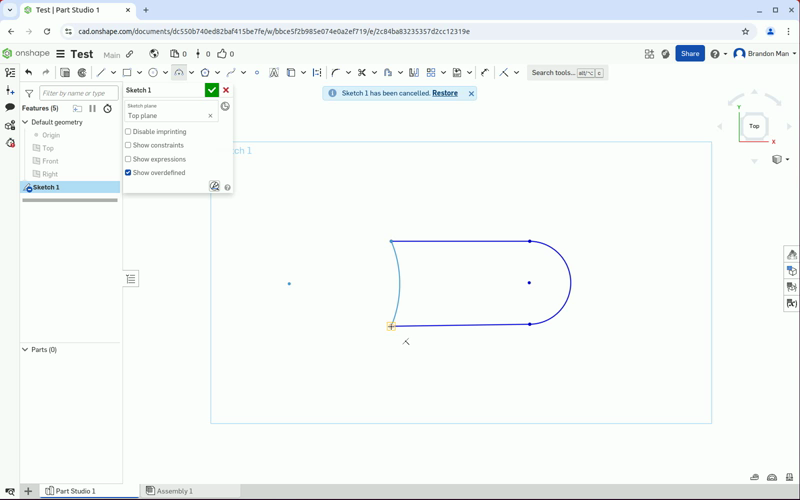
click(391, 326)
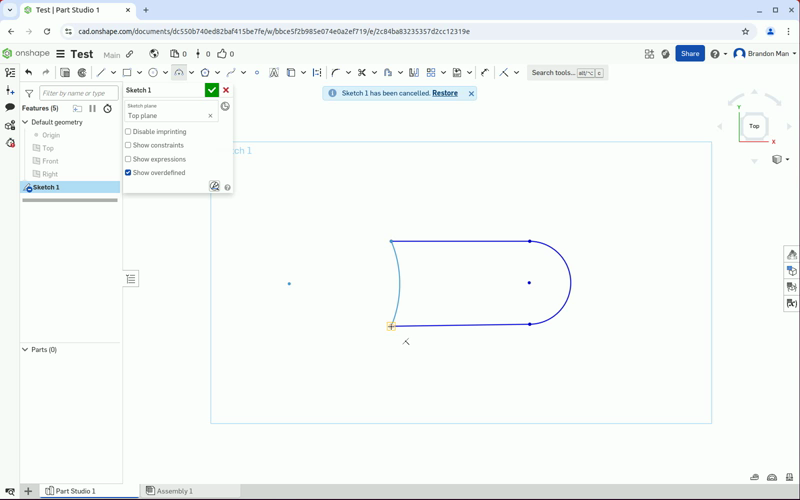
key_down(shift)
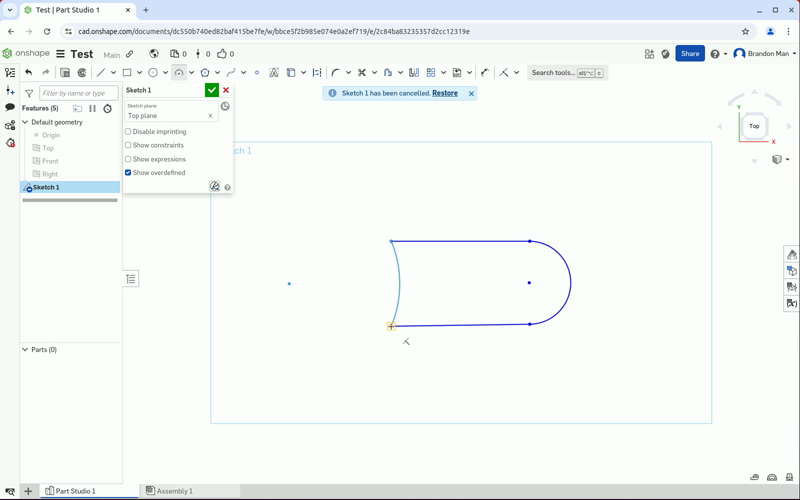
mouse_move(433, 283)
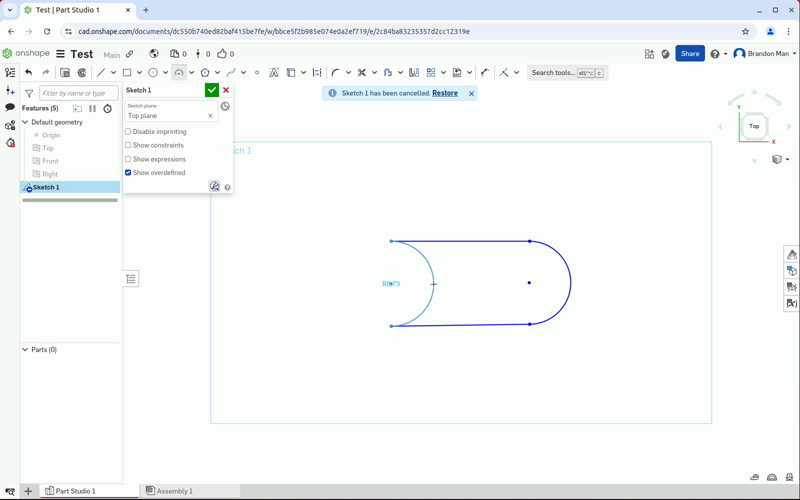
click(433, 283)
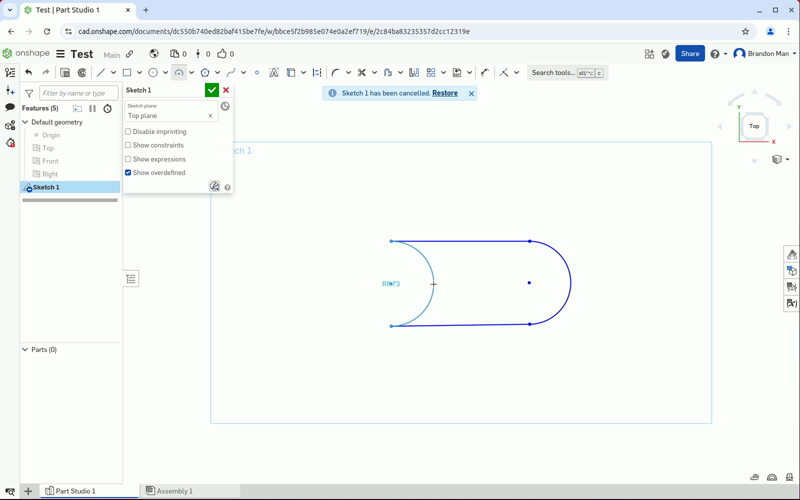
key_up(shift)
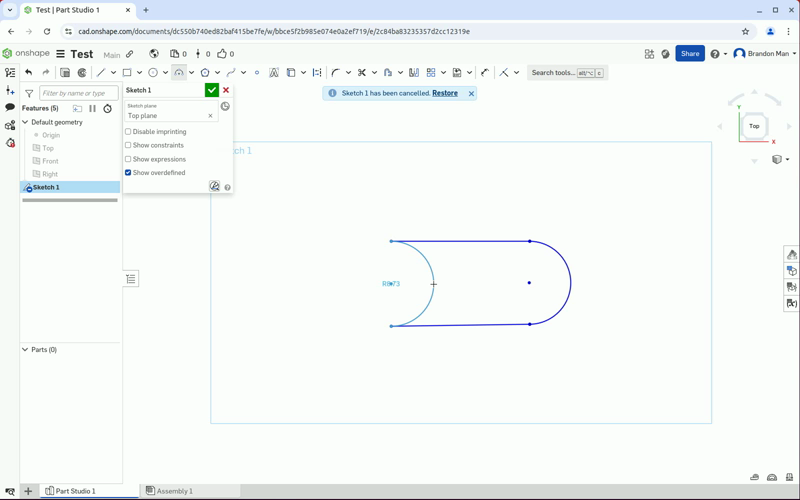
key(esc)
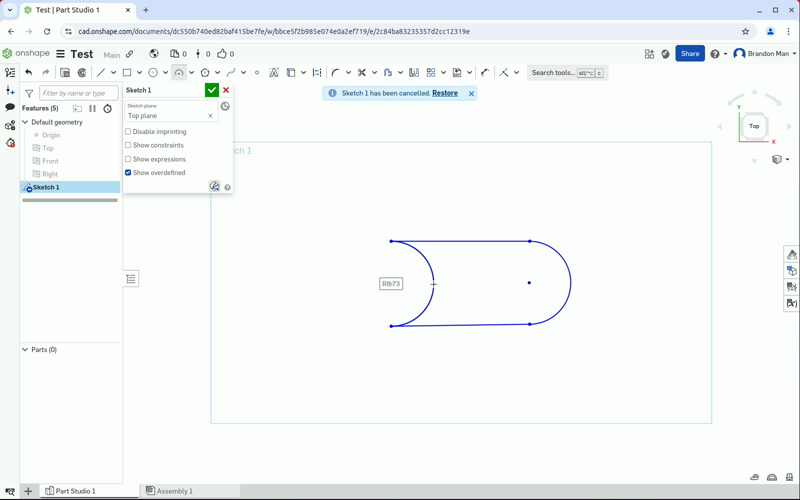
key(c)
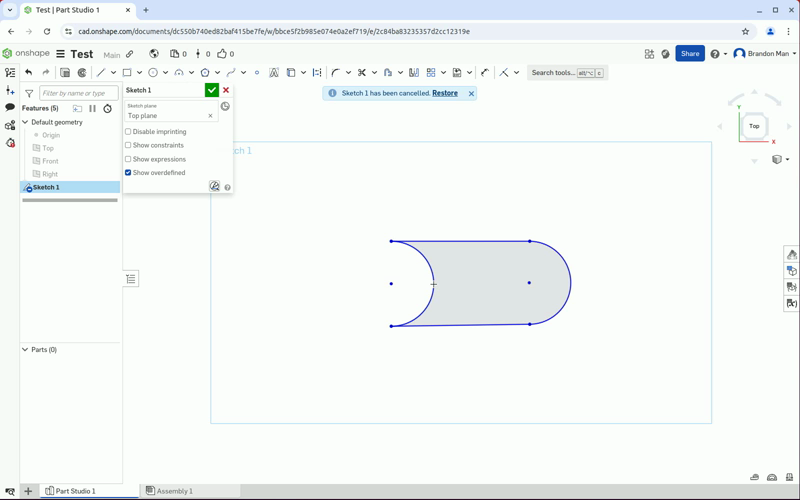
key_down(shift)
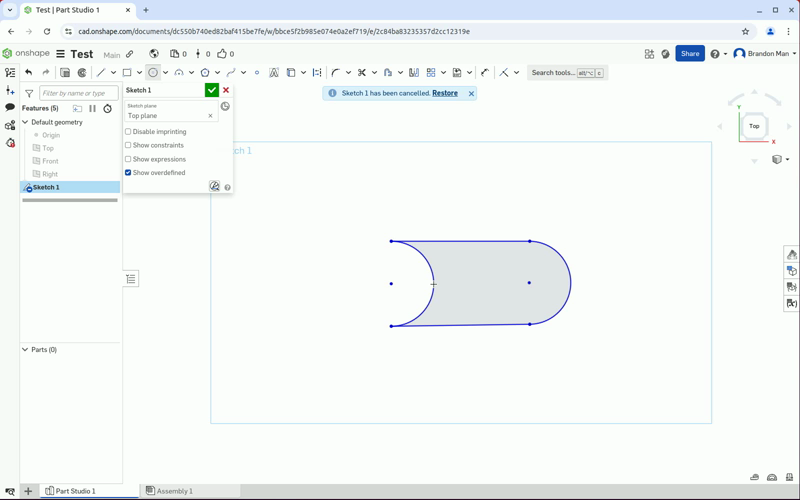
mouse_move(529, 282)
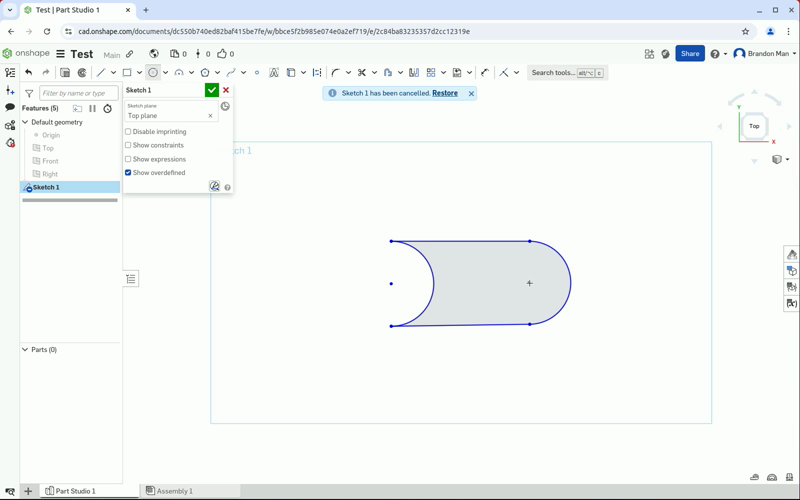
scroll(6)
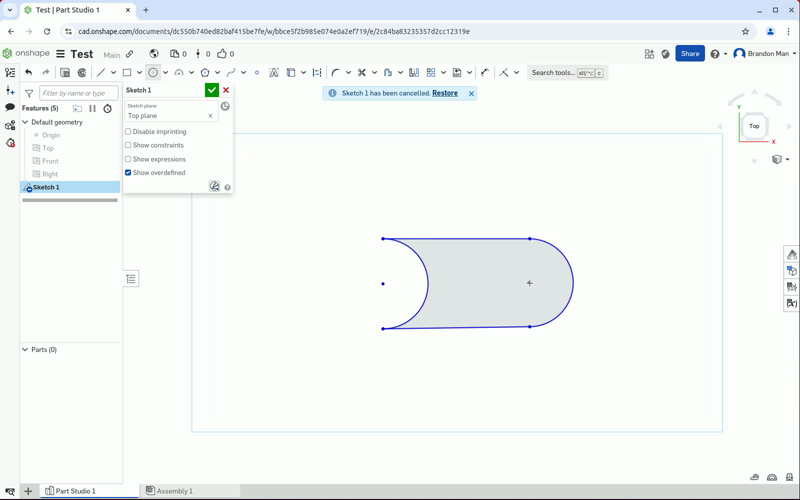
scroll(6)
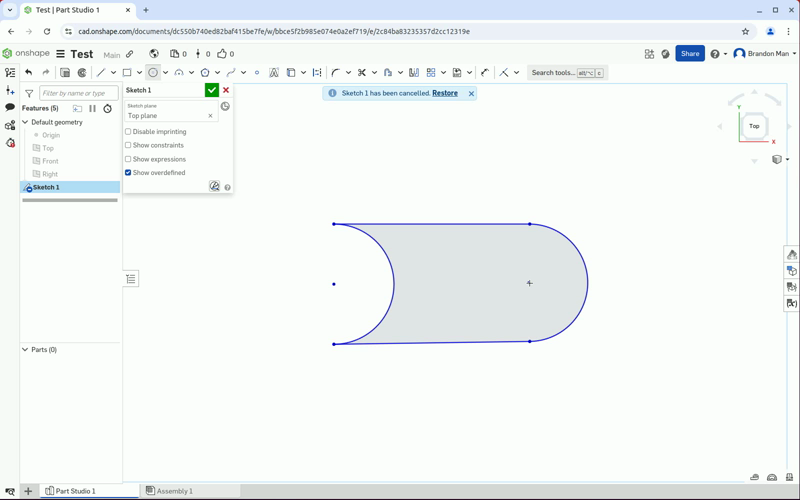
scroll(6)
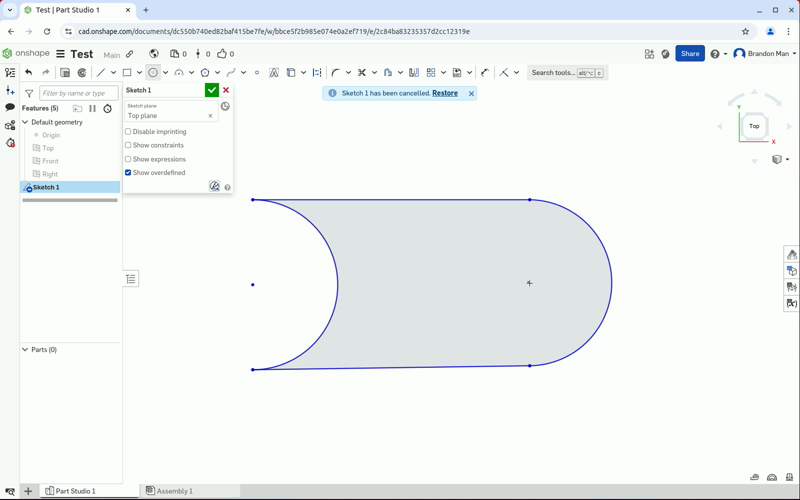
scroll(6)
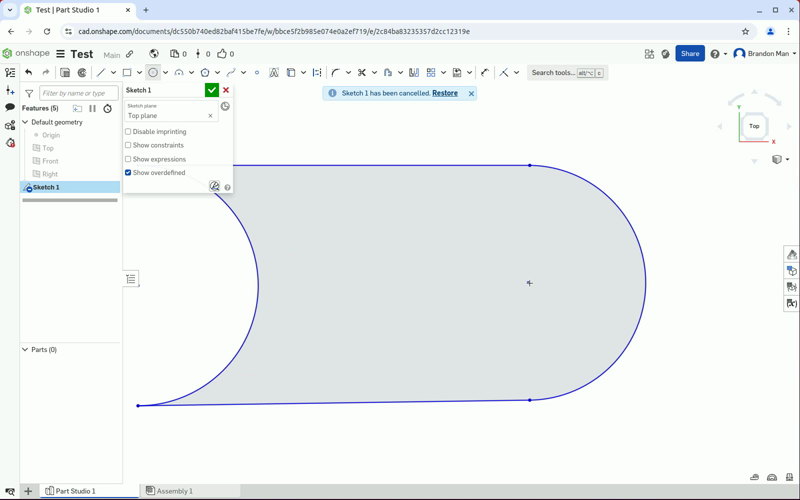
scroll(6)
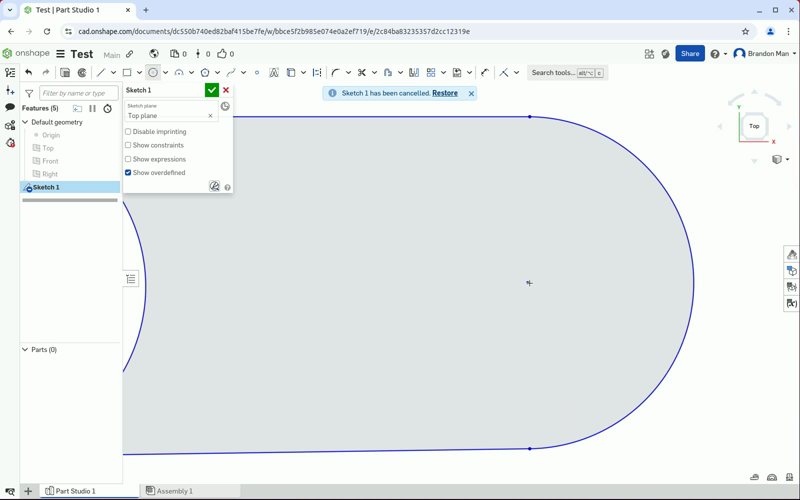
scroll(6)
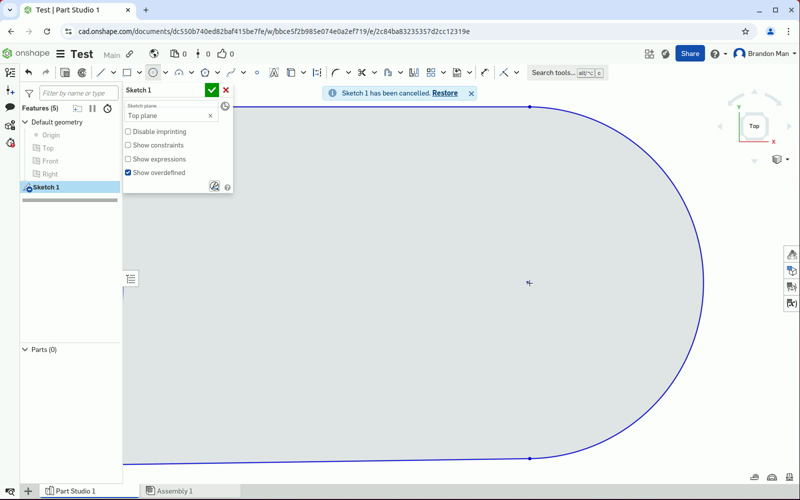
scroll(6)
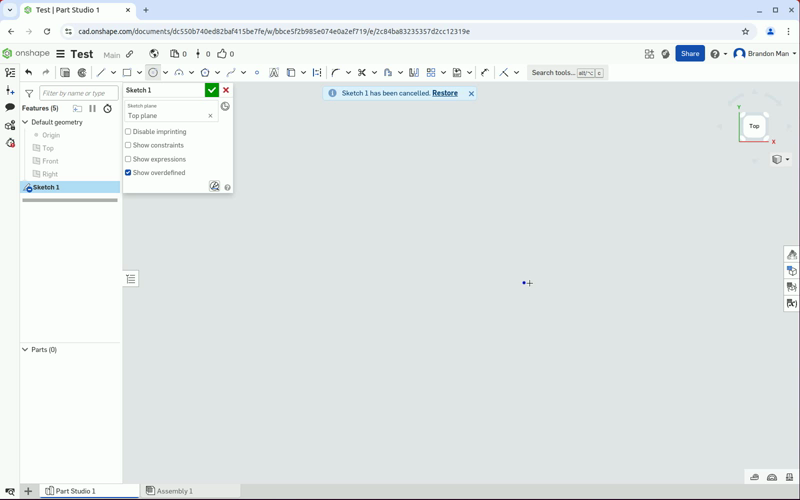
click(529, 282)
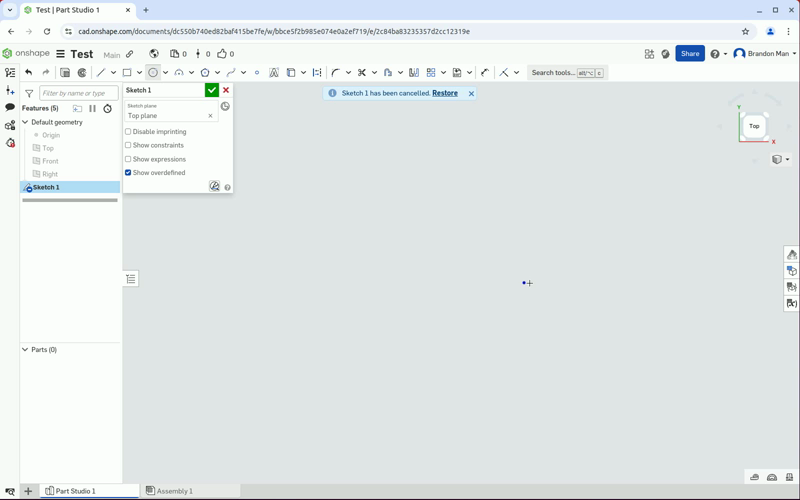
scroll(-6)
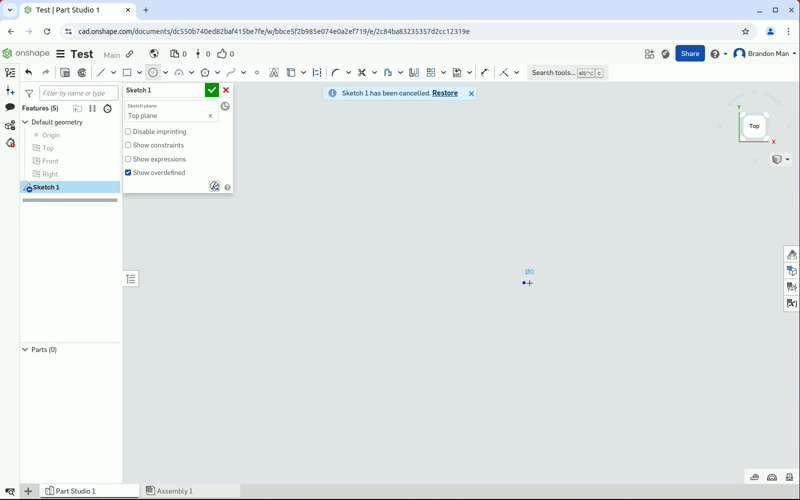
scroll(-6)
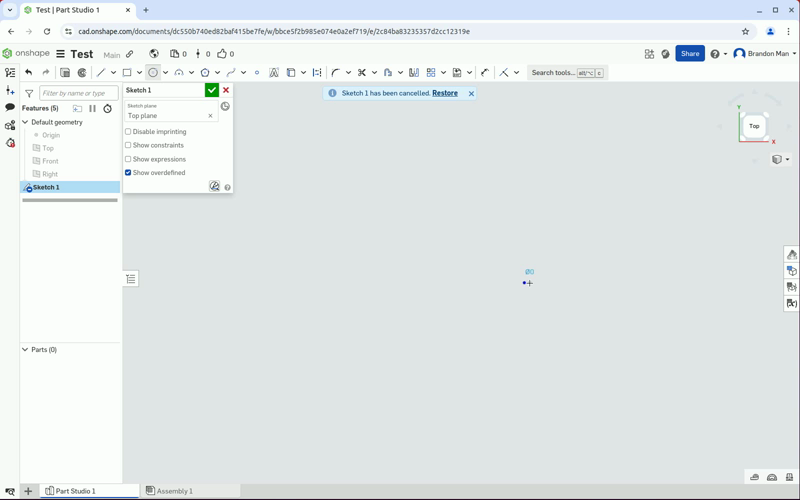
scroll(-6)
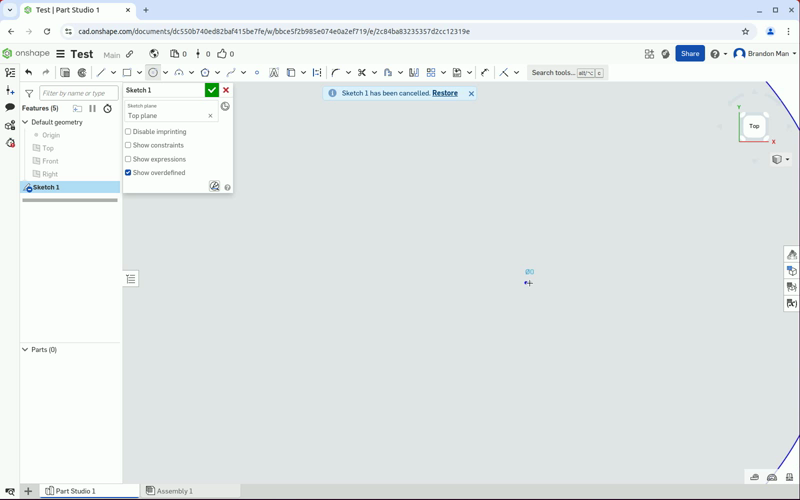
scroll(-6)
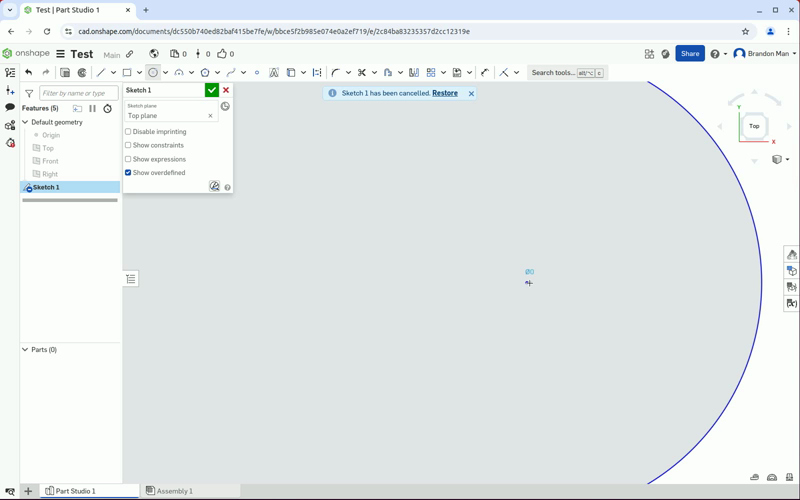
scroll(-6)
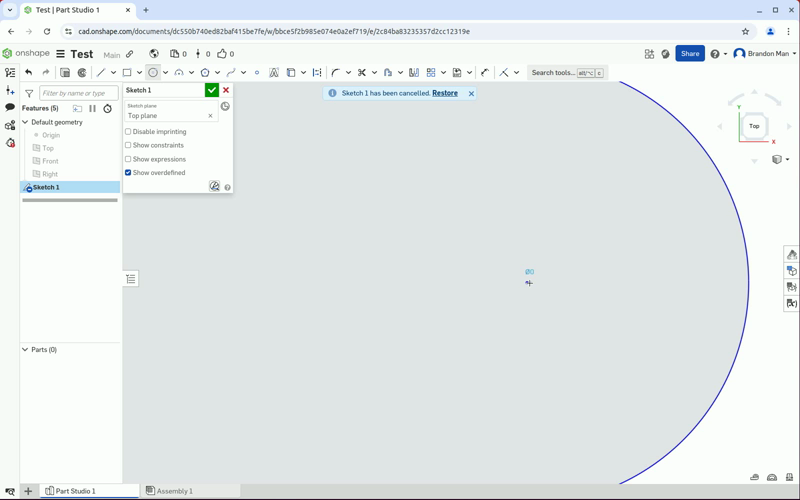
scroll(-6)
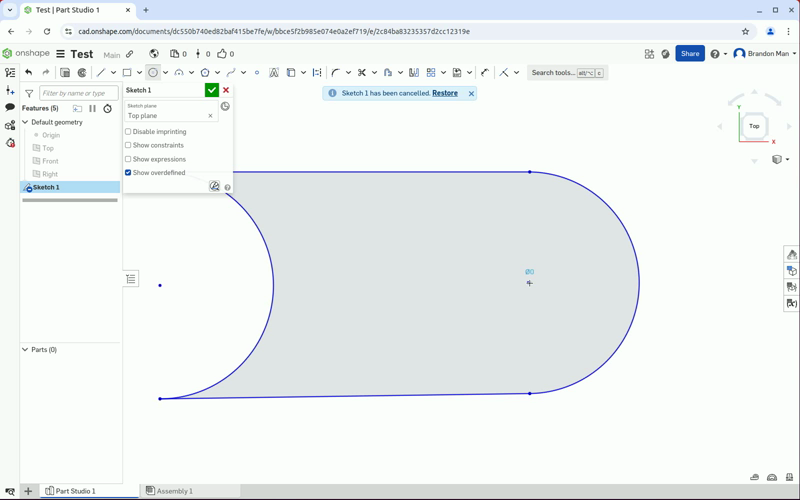
scroll(-6)
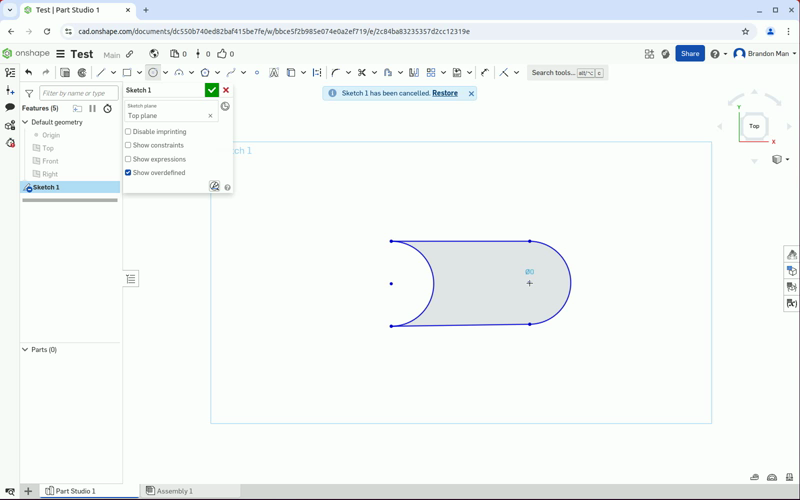
key_up(shift)
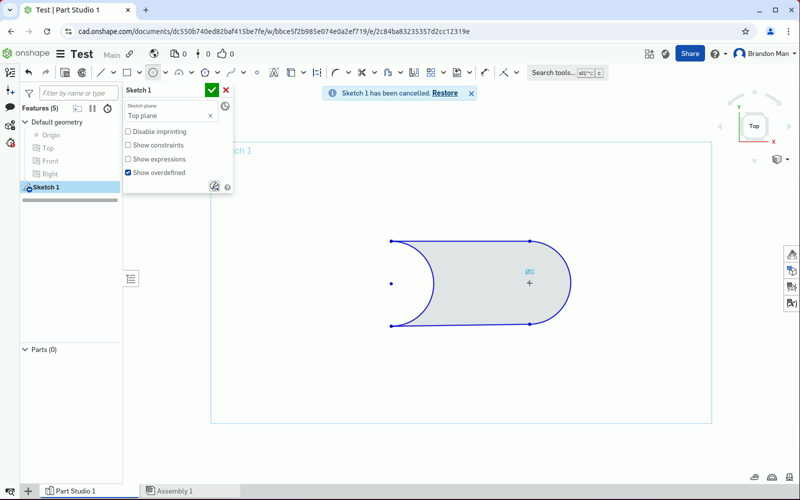
mouse_move(554, 282)
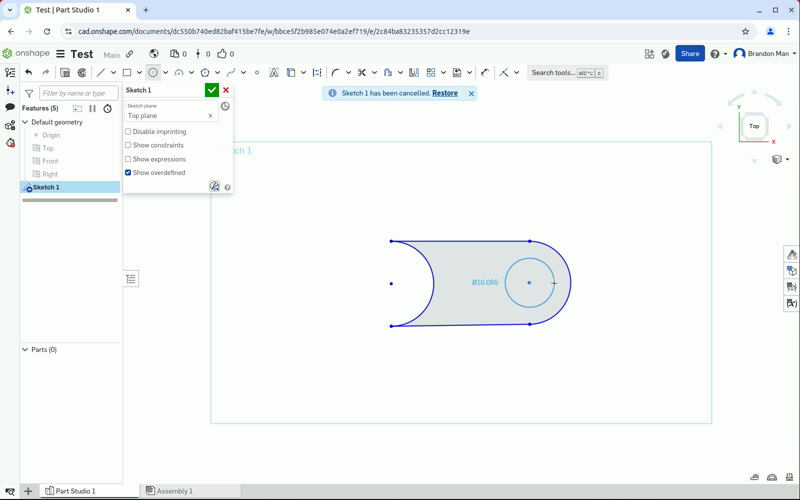
click(554, 282)
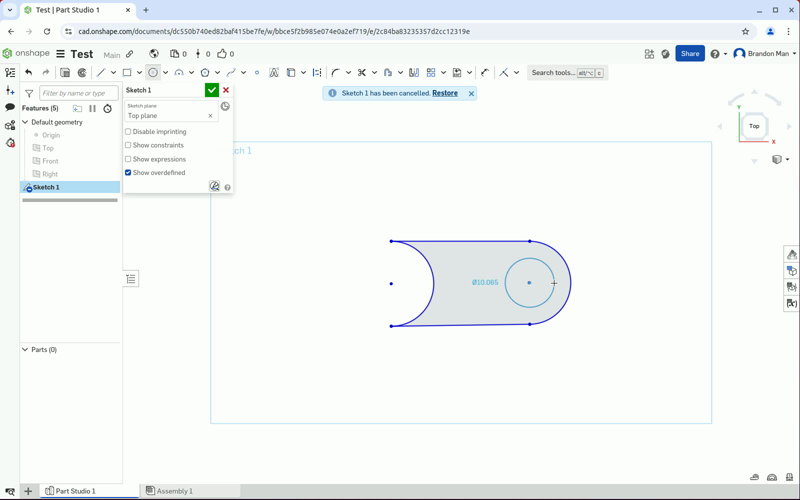
key(esc)
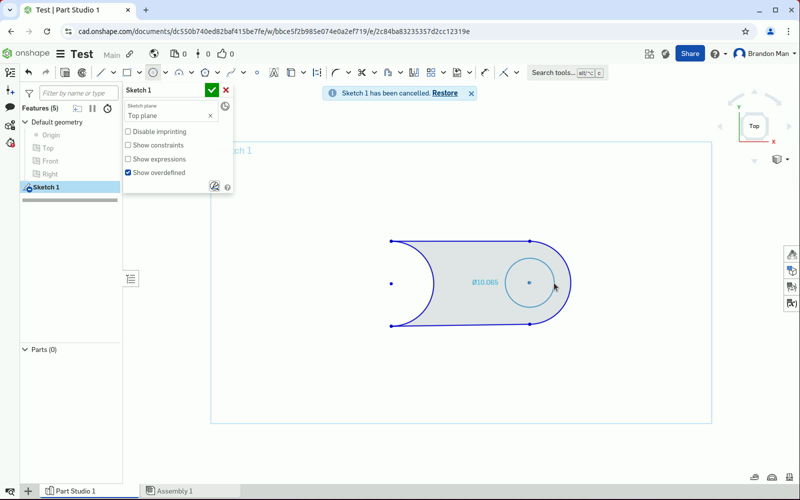
mouse_move(433, 317)
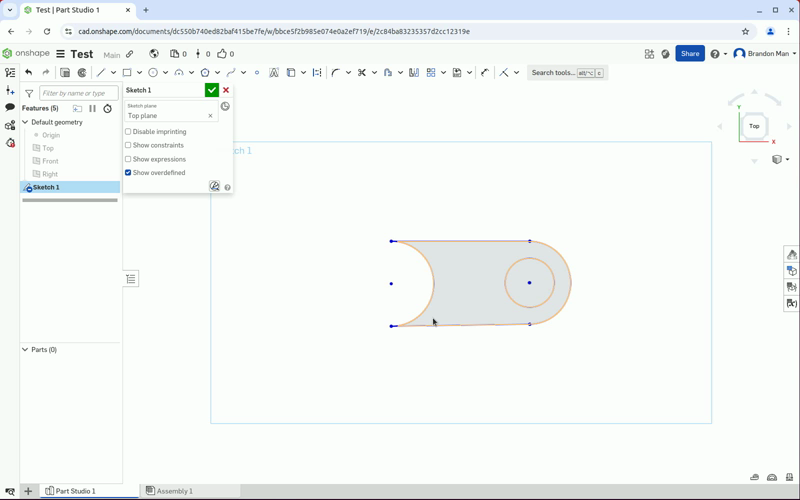
click(433, 317)
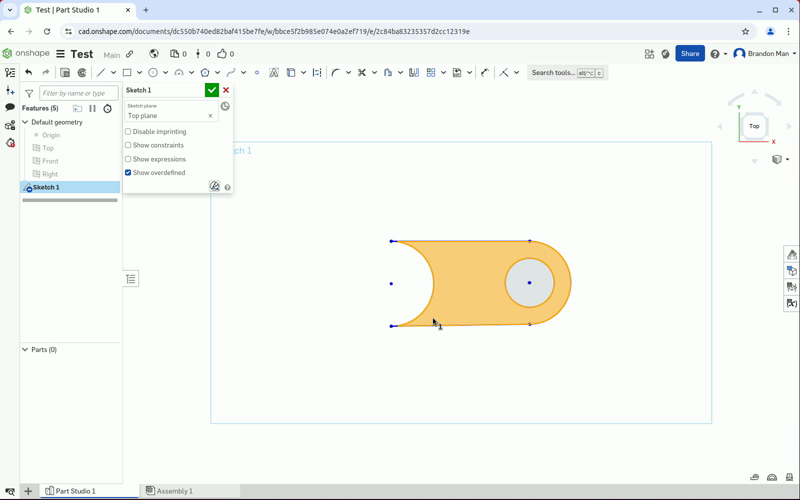
mouse_move(73, 352)
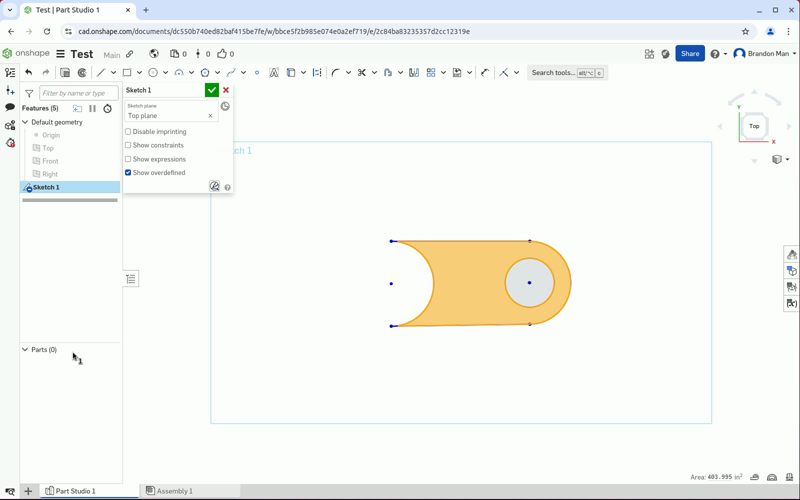
key(shift+y)
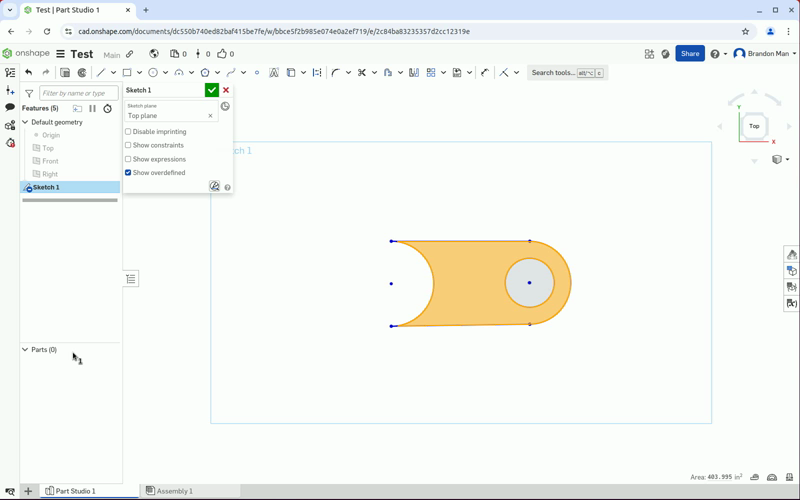
key(shift+e)
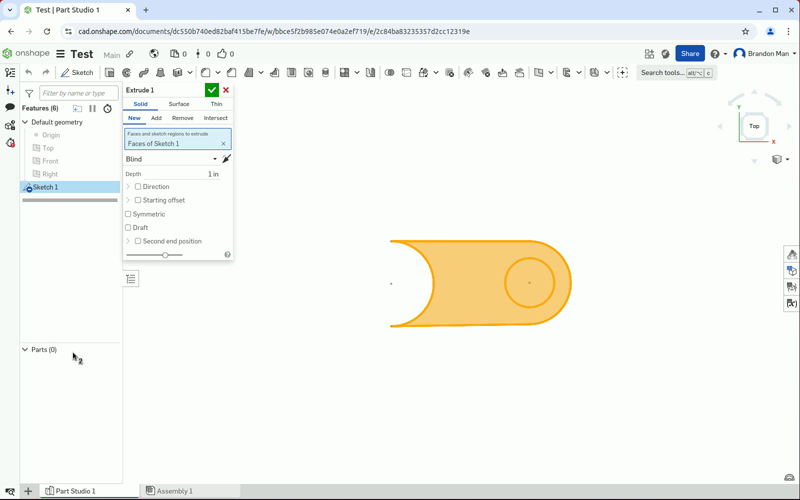
mouse_move(143, 106)
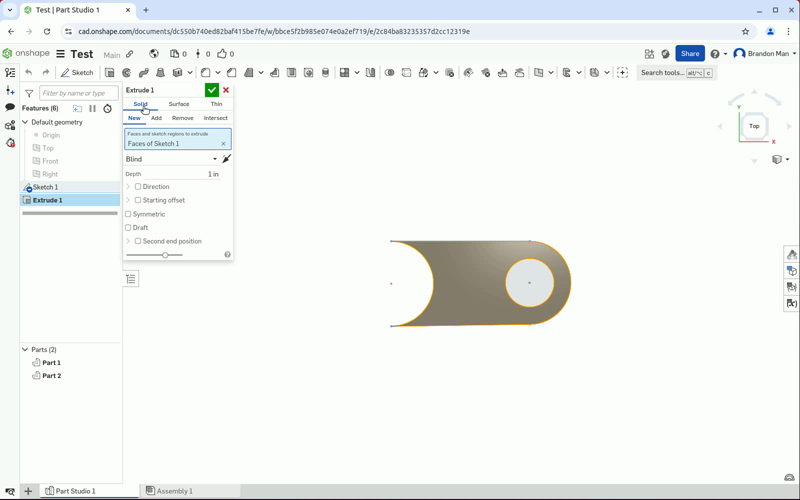
click(143, 106)
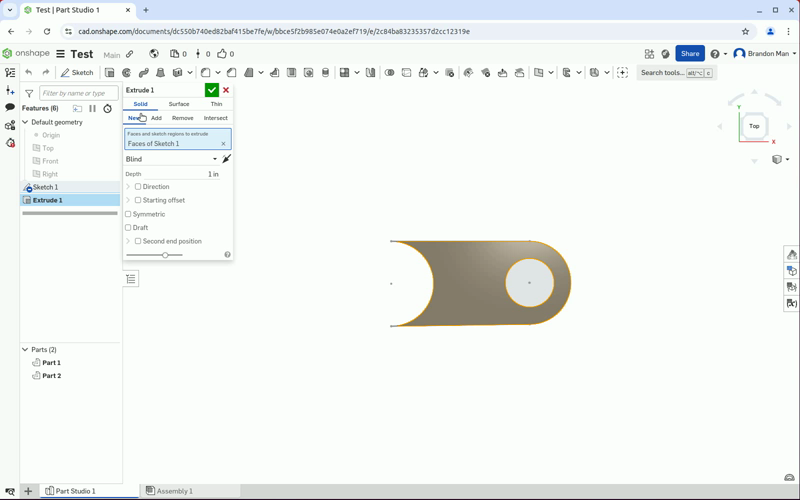
mouse_move(137, 120)
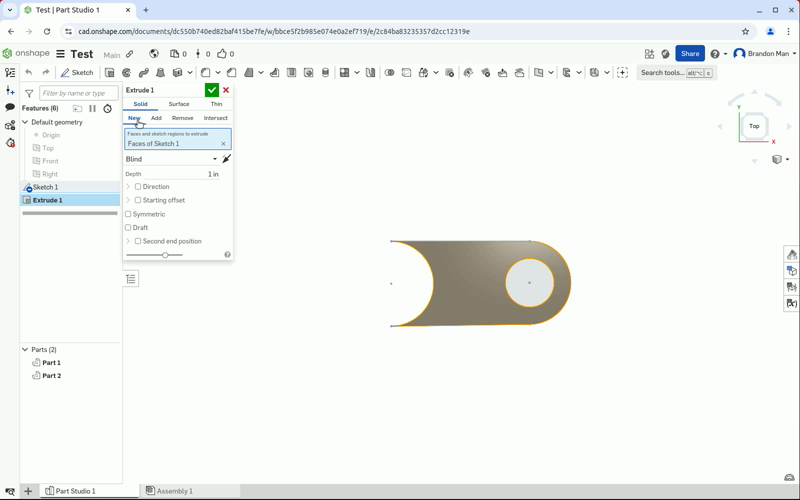
click(137, 120)
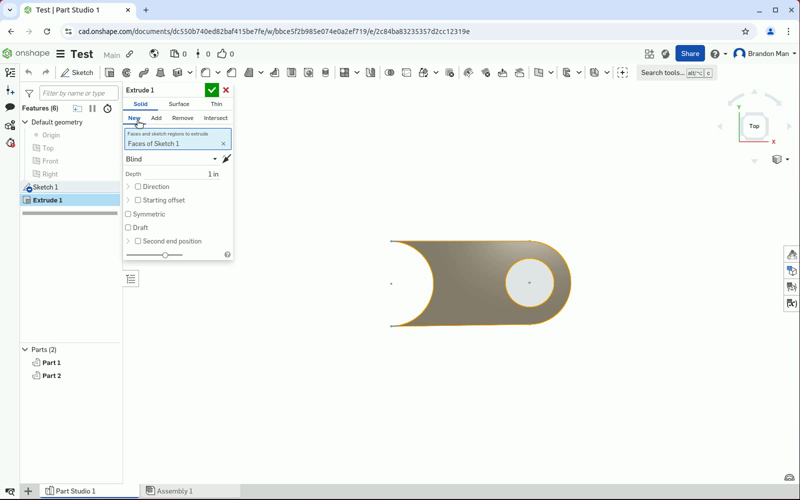
key(tab, 4)
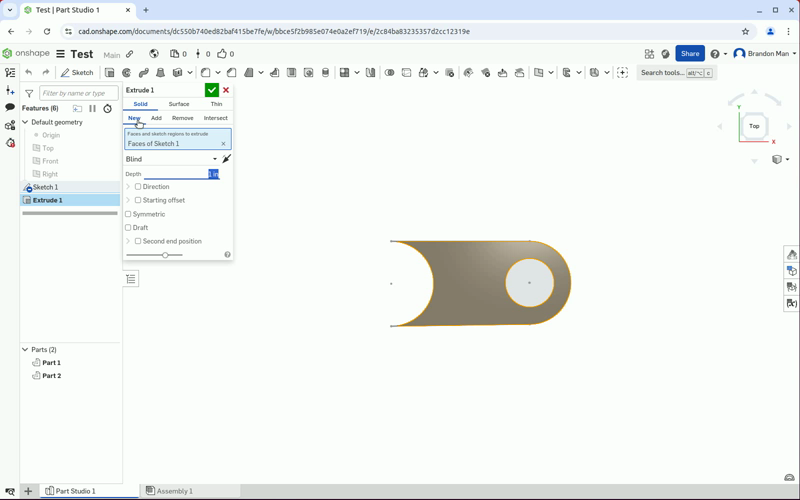
text(7.703)
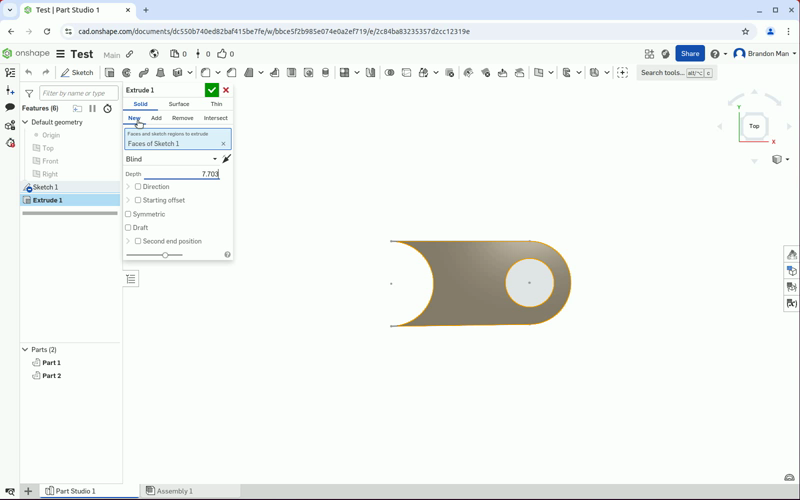
key(enter)
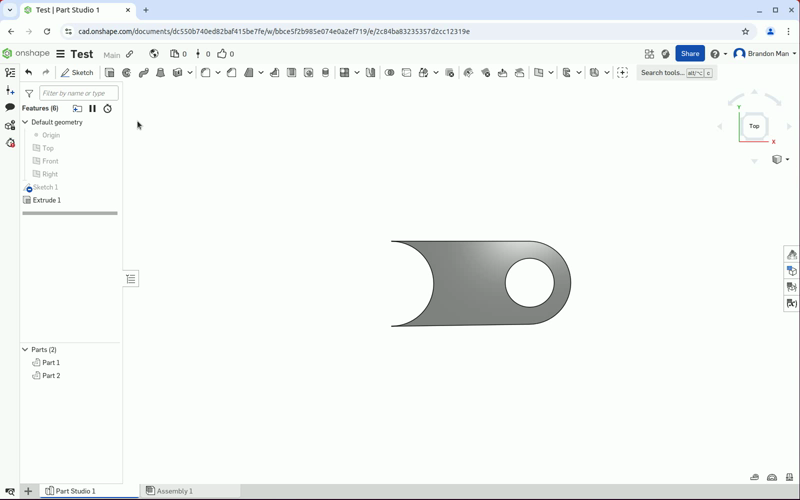
key(shift+h)
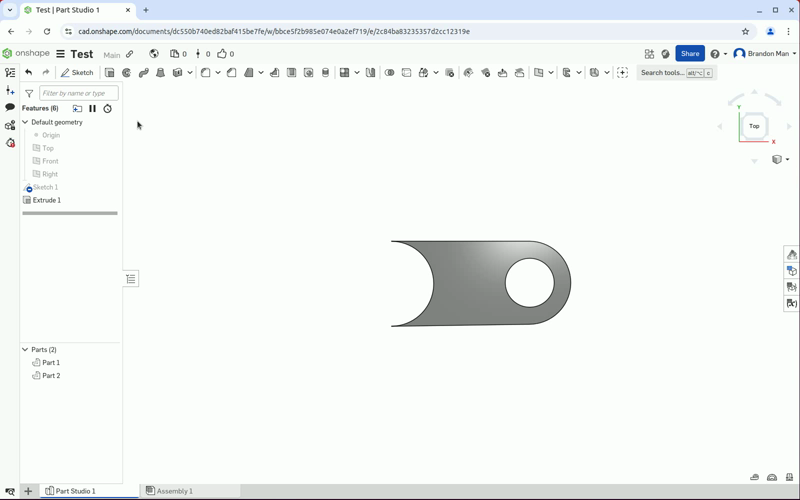
key(shift+h)
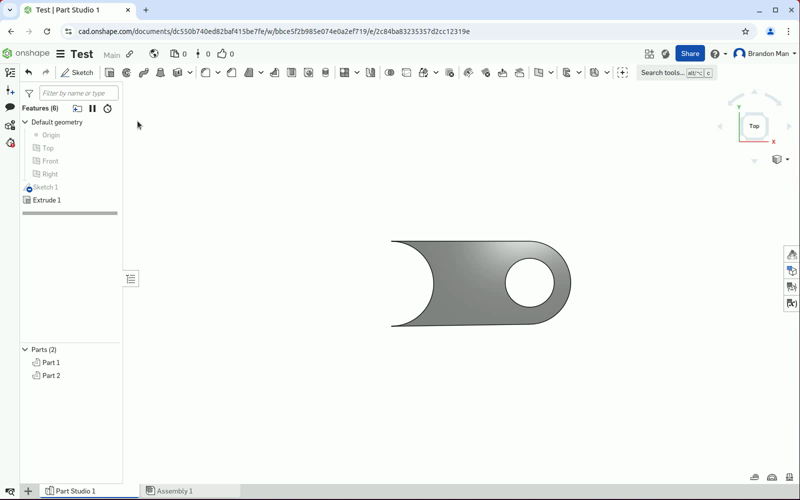
mouse_move(73, 189)
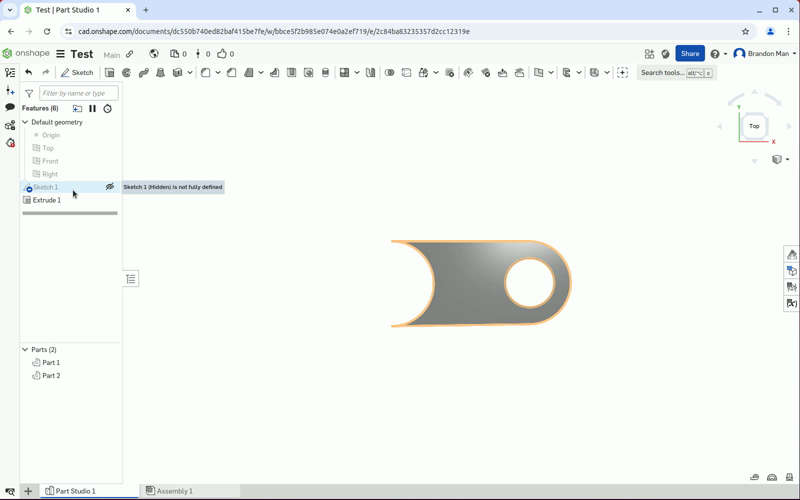
click(73, 189)
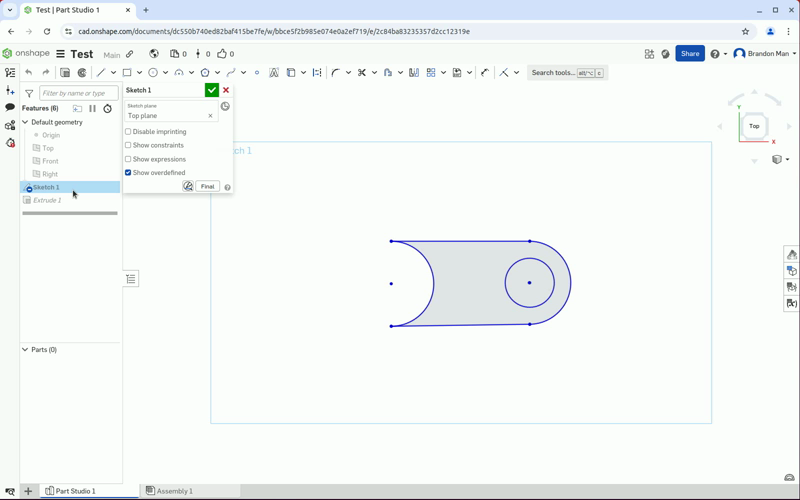
mouse_move(229, 92)
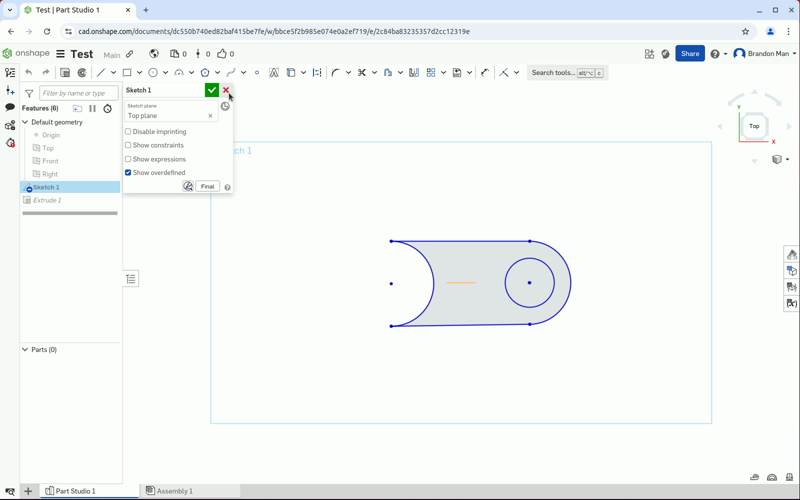
click(229, 92)
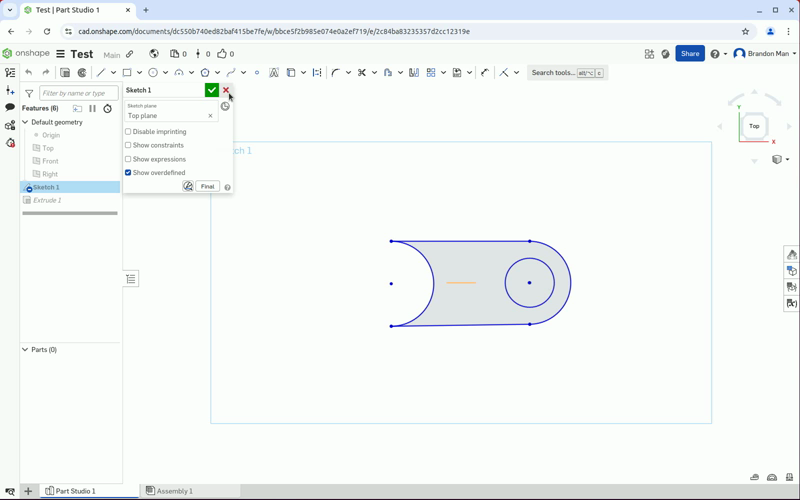
key(shift+s)
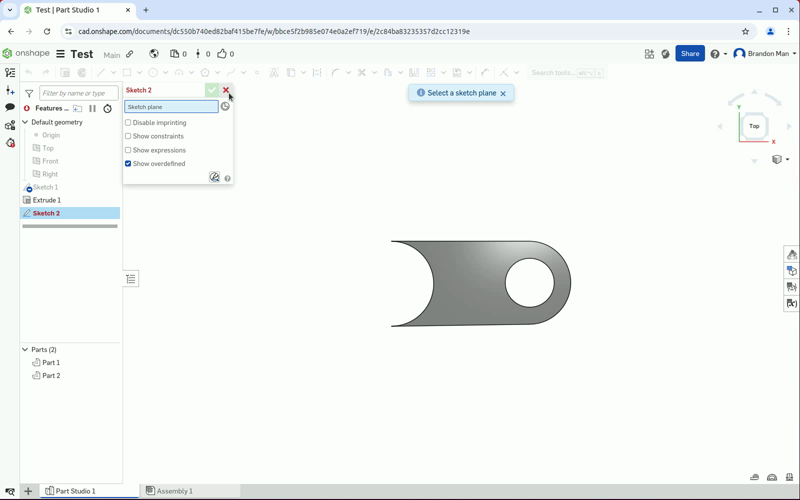
mouse_move(73, 150)
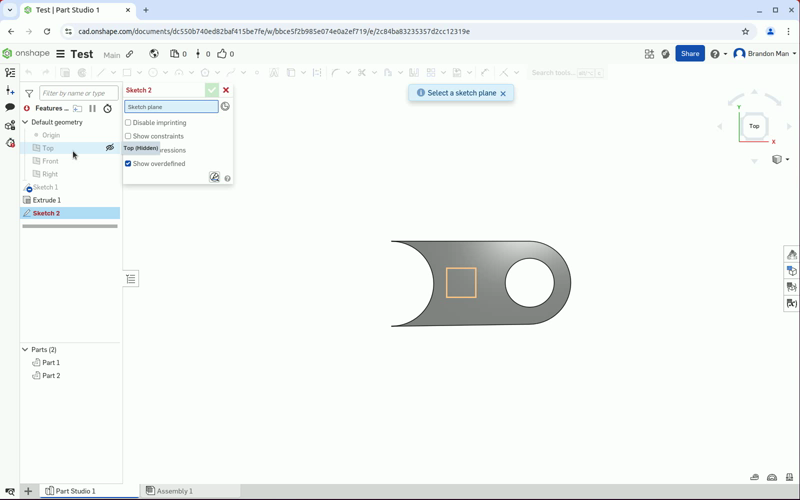
click(73, 150)
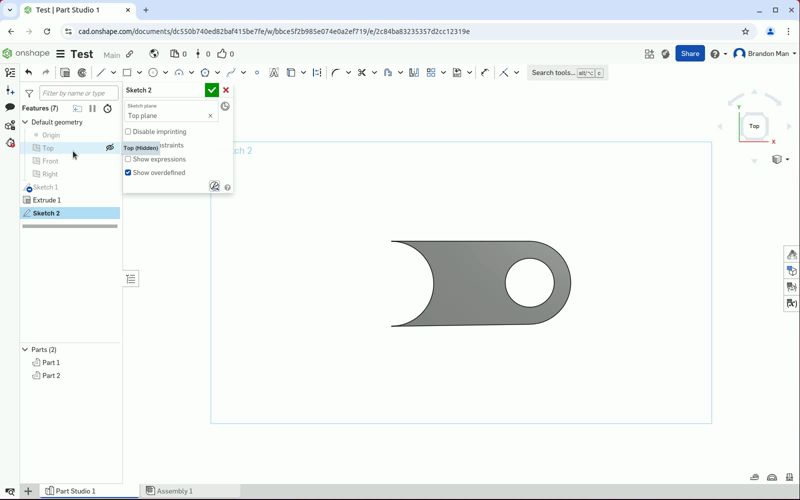
mouse_move(73, 352)
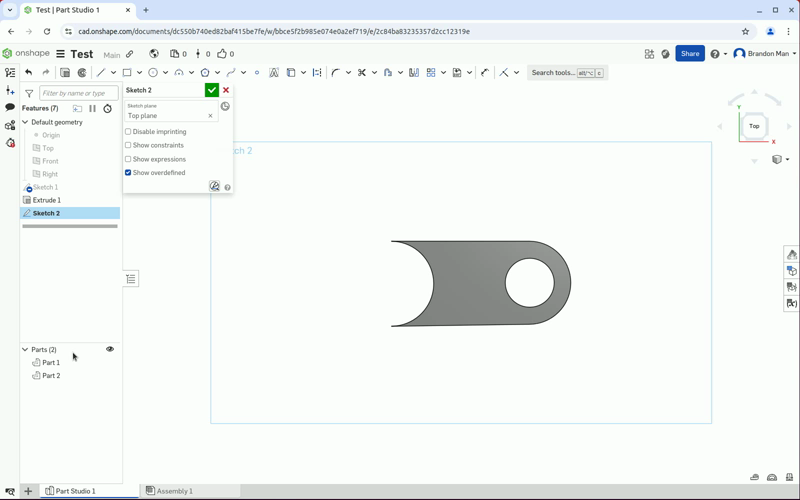
key(y)
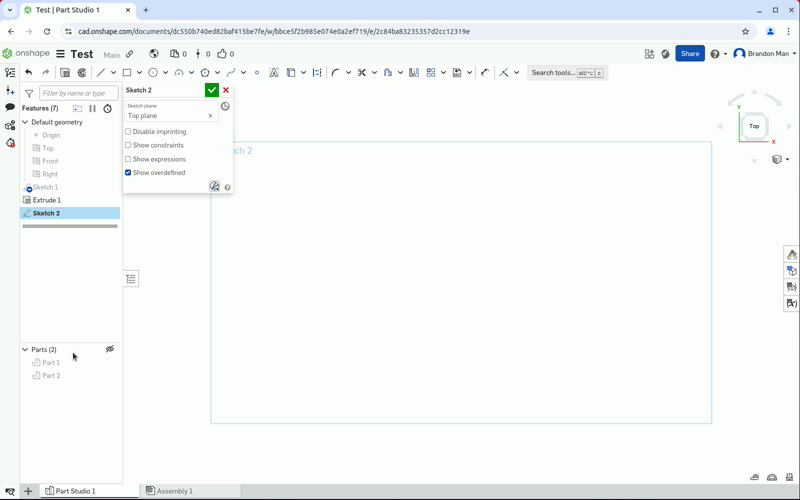
key(c)
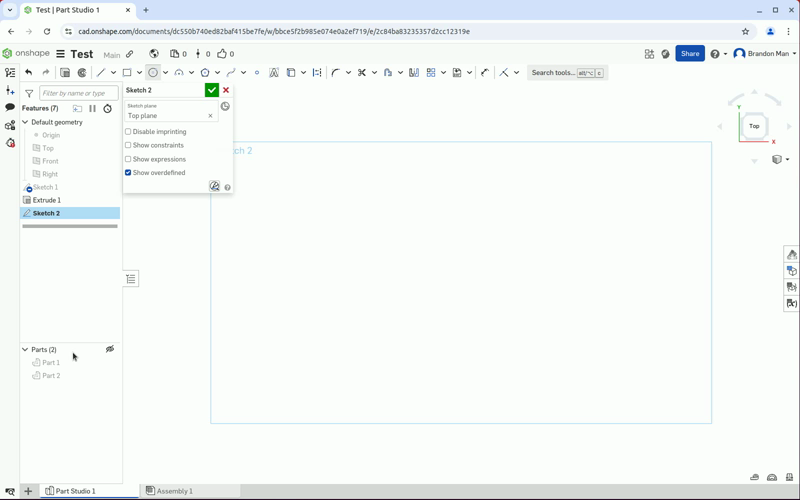
key_down(shift)
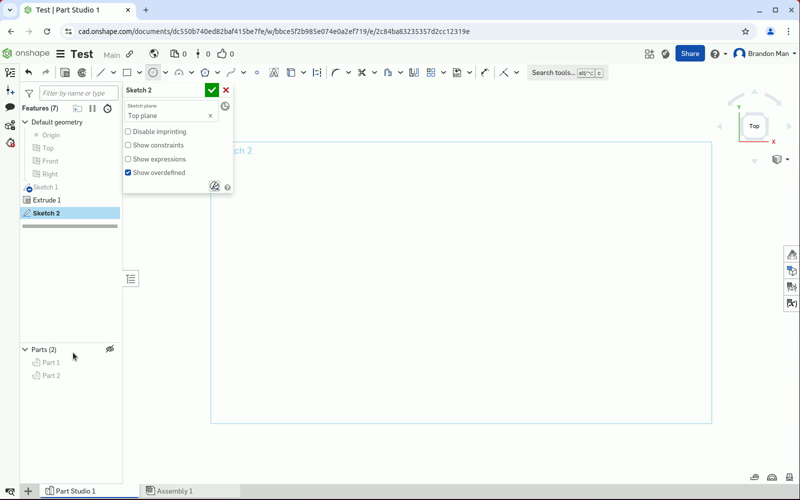
mouse_move(392, 282)
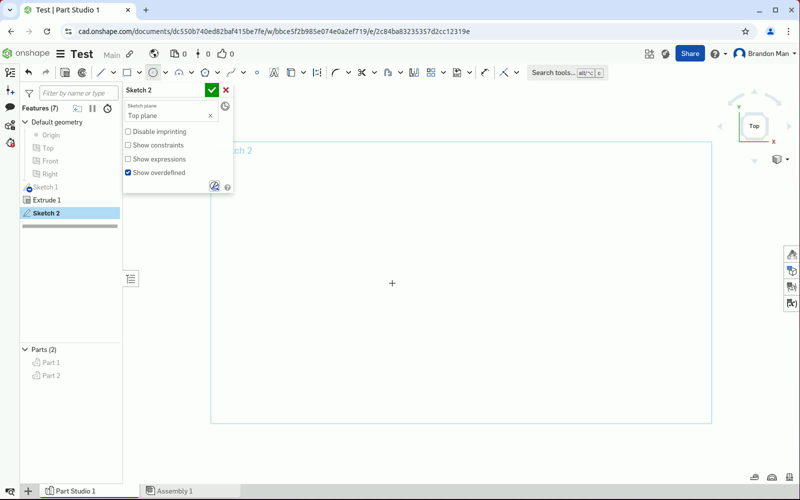
click(392, 282)
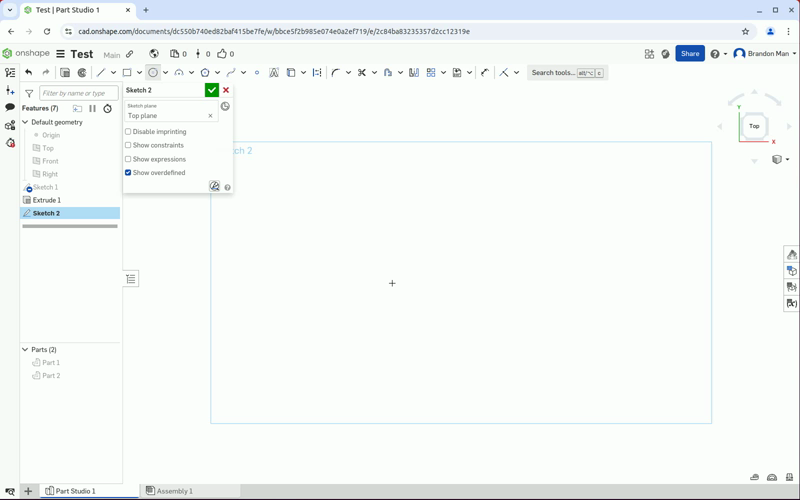
key_up(shift)
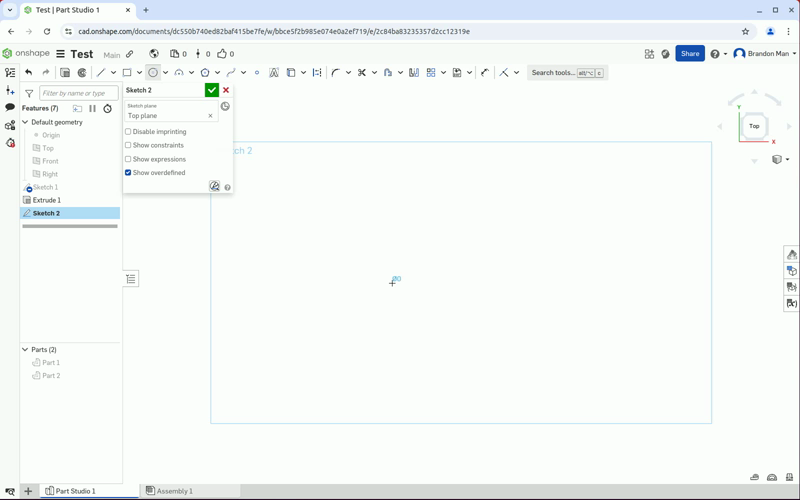
mouse_move(435, 282)
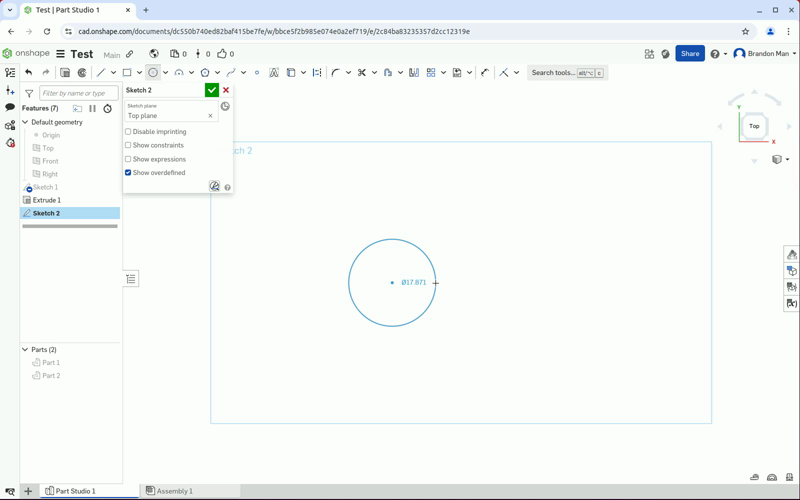
click(435, 282)
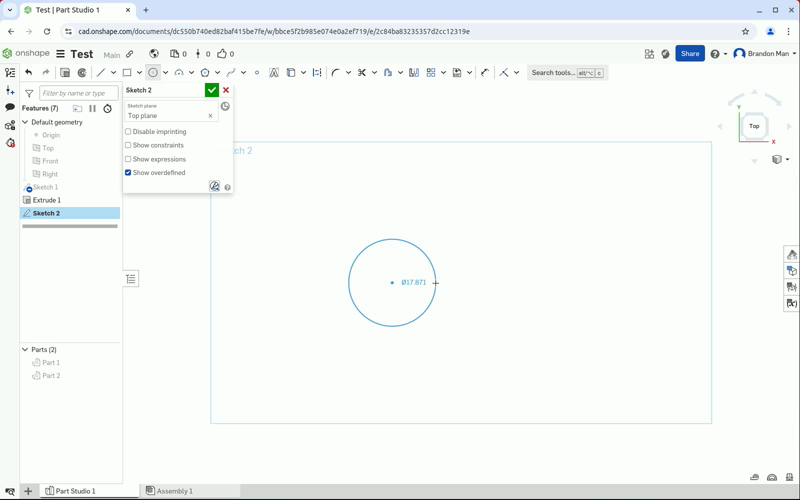
key(esc)
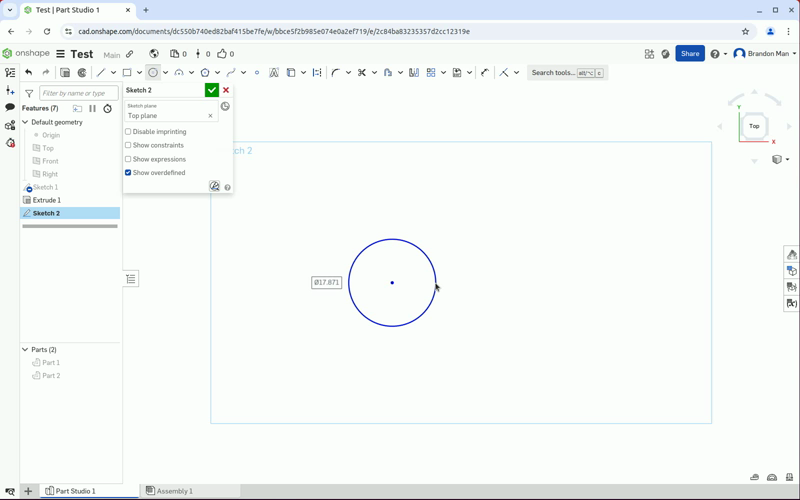
key(c)
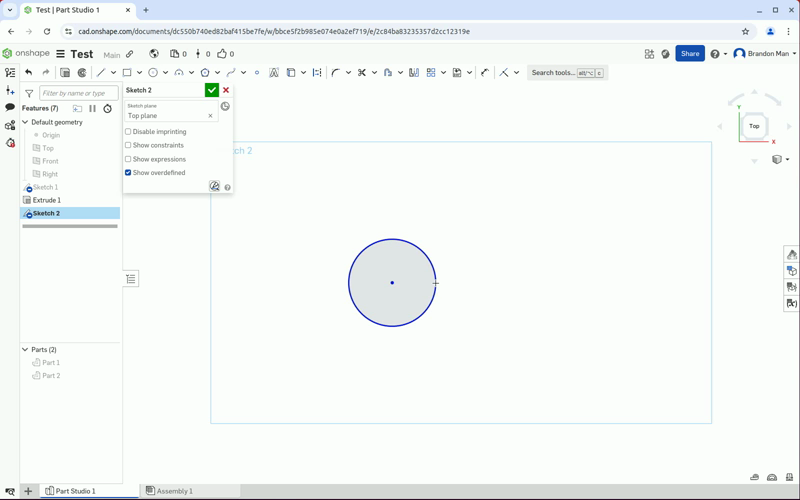
key_down(shift)
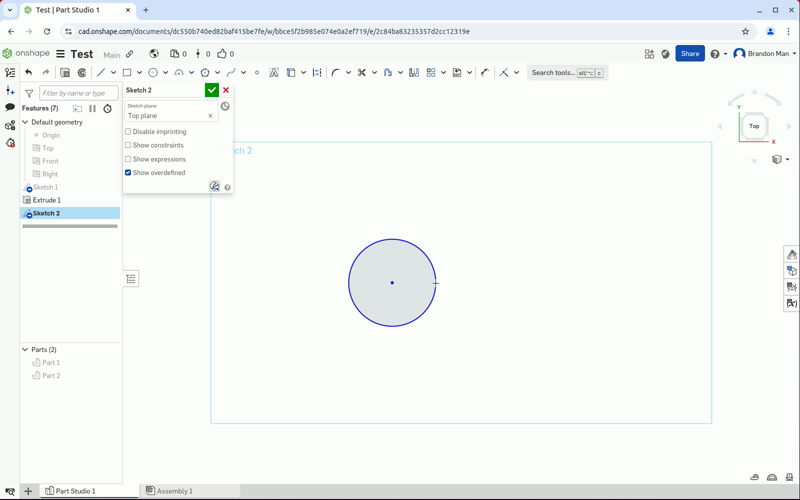
mouse_move(392, 282)
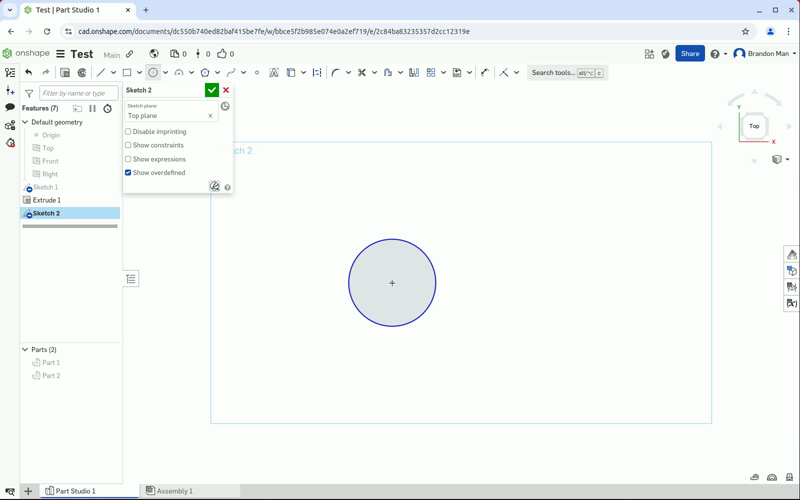
click(392, 282)
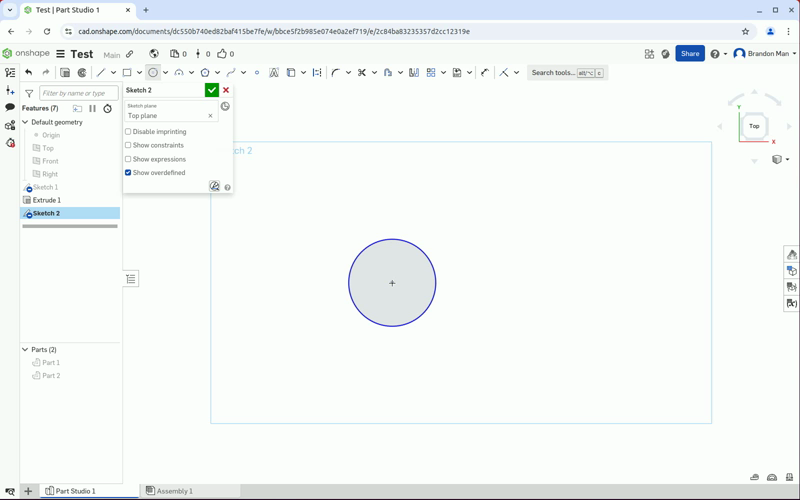
key_up(shift)
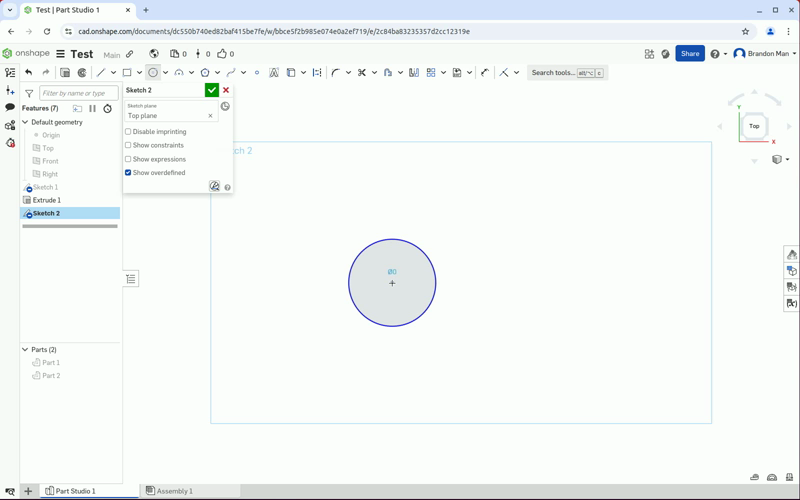
mouse_move(415, 282)
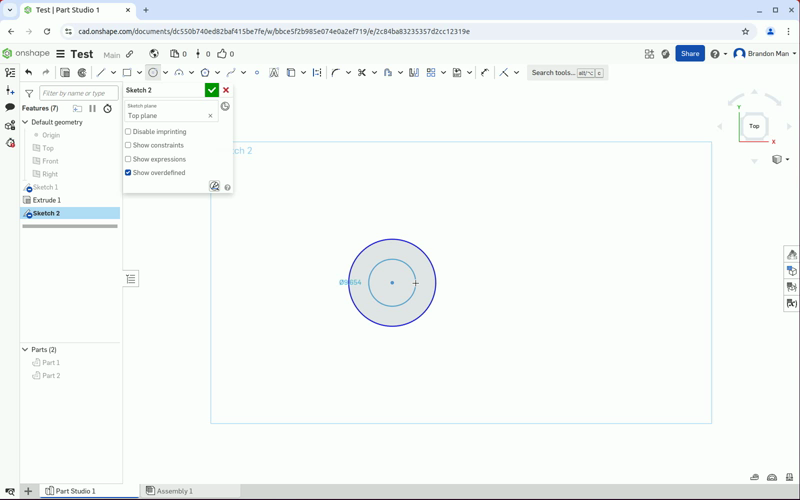
click(415, 282)
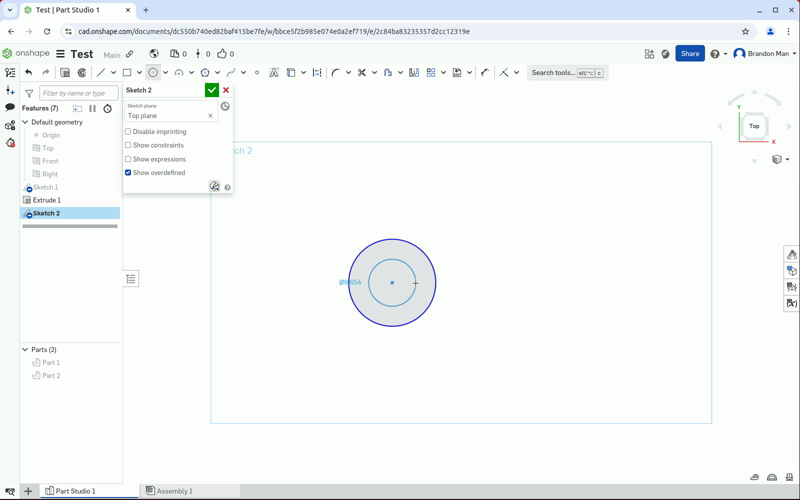
key(esc)
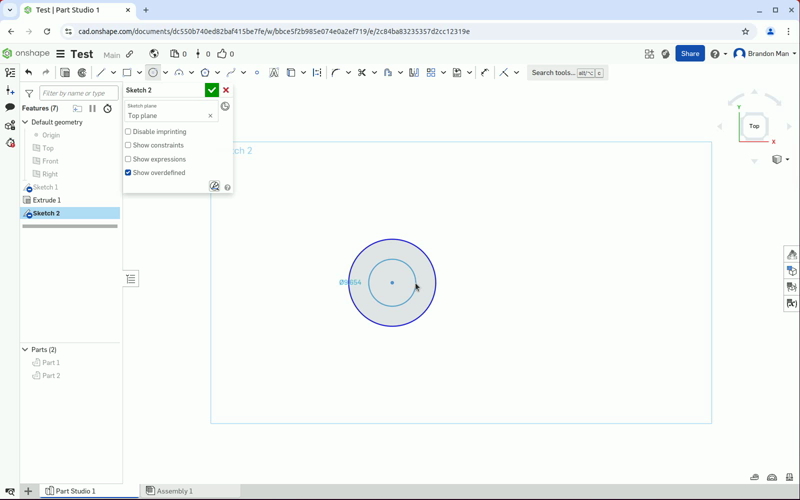
mouse_move(360, 297)
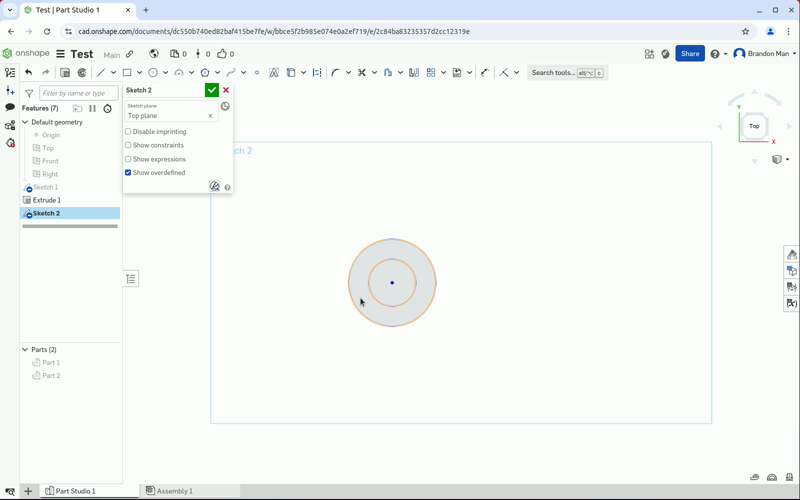
click(360, 297)
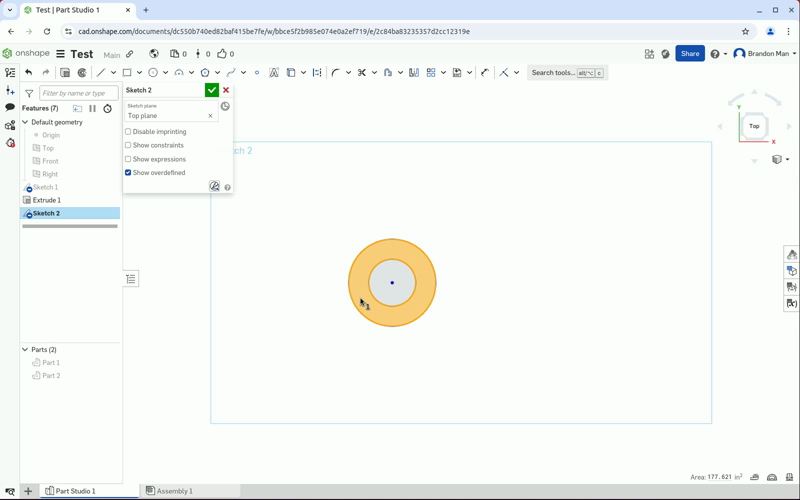
mouse_move(73, 352)
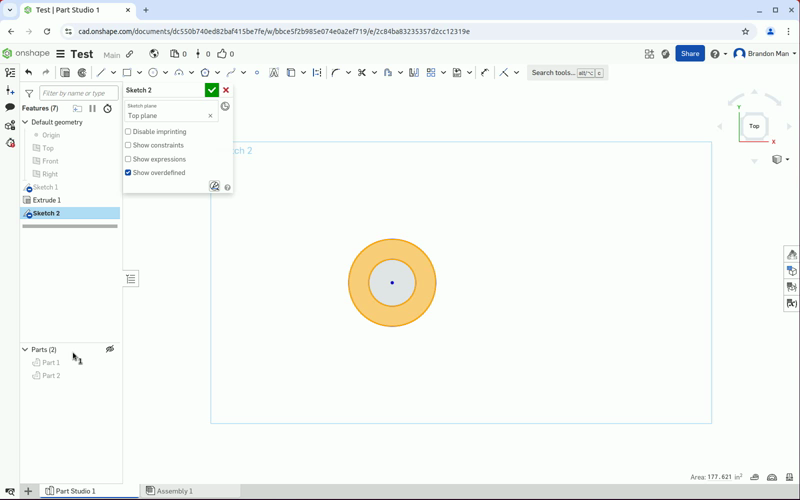
key(shift+y)
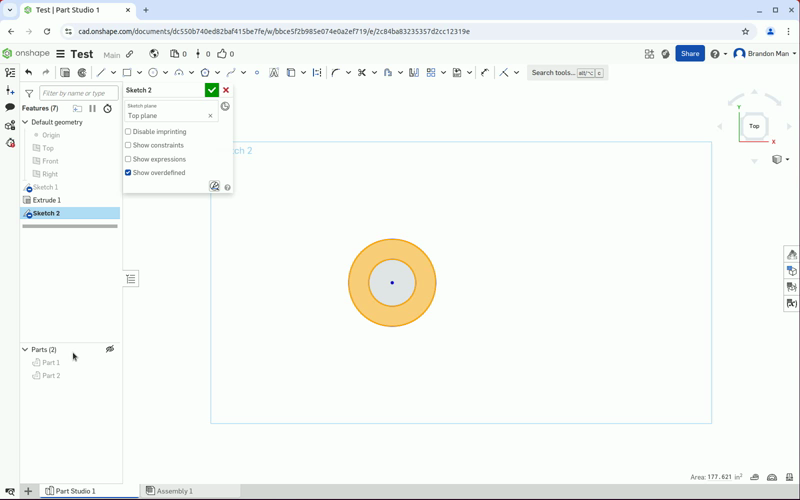
key(shift+e)
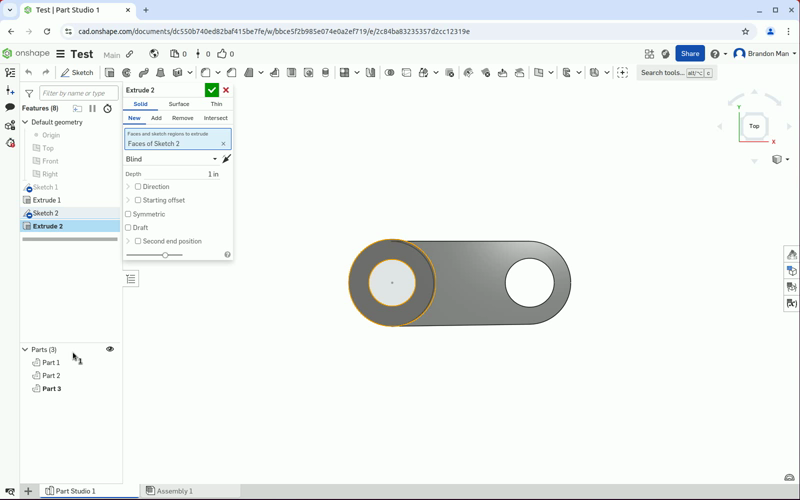
mouse_move(143, 106)
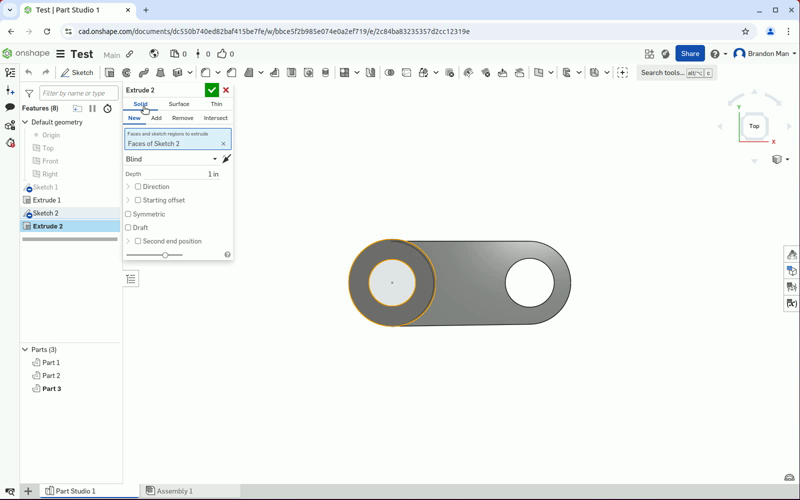
click(143, 106)
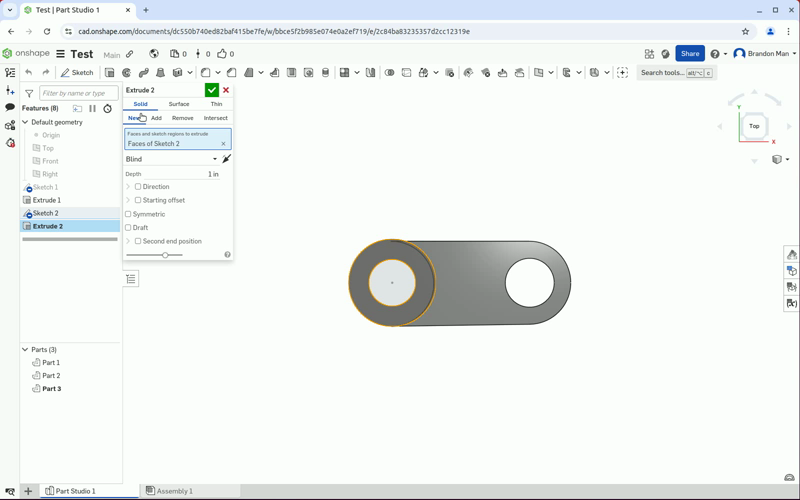
mouse_move(137, 120)
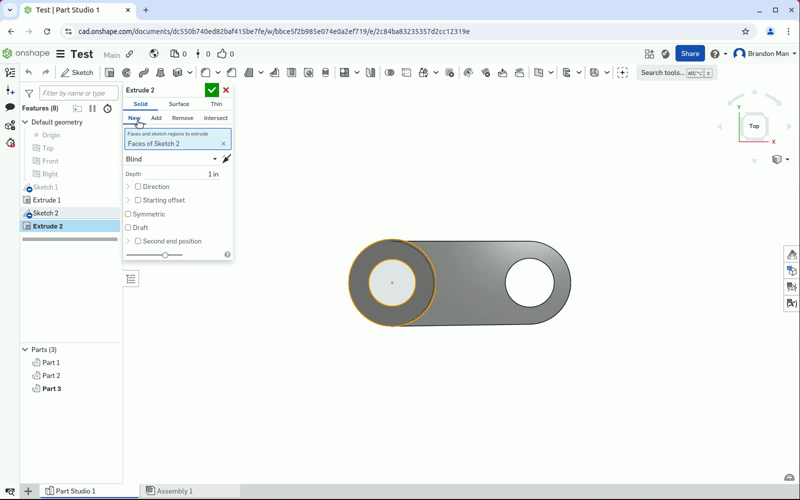
click(137, 120)
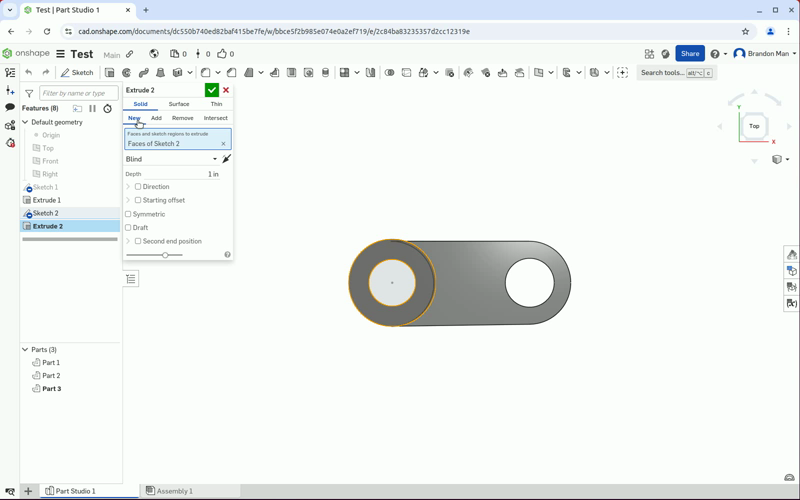
key(tab, 4)
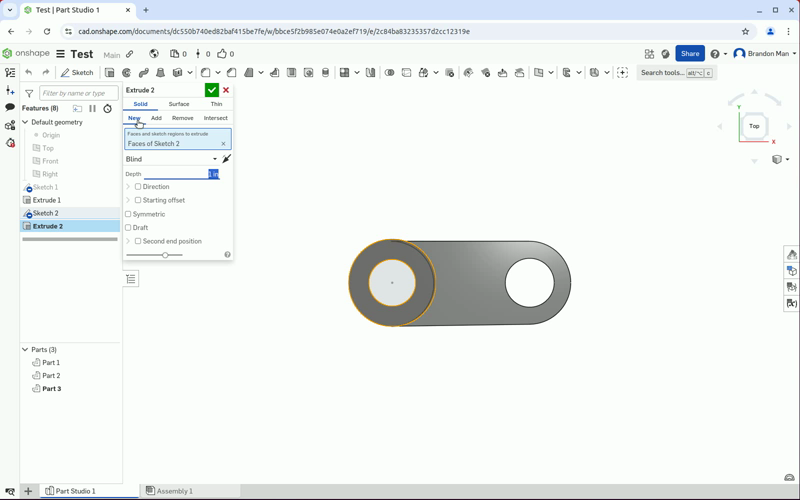
text(15.646)
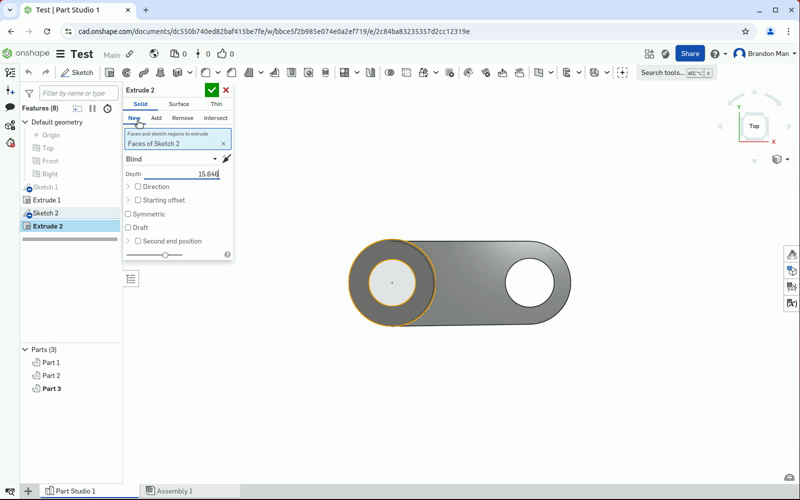
key(enter)
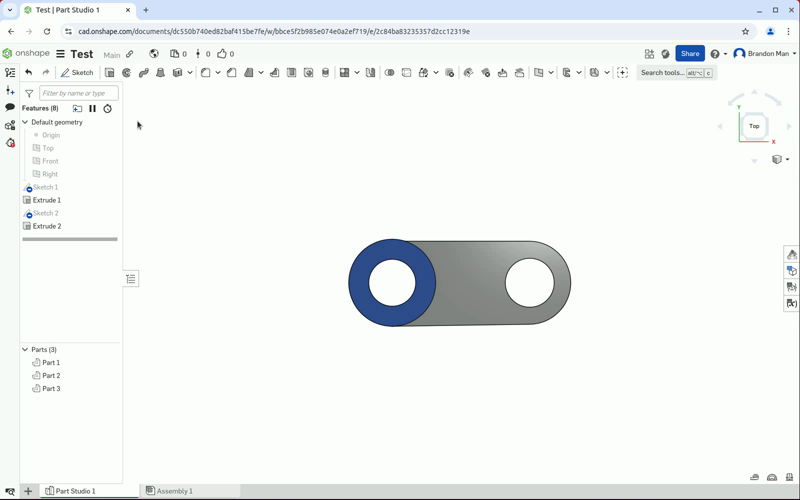
key(shift+h)
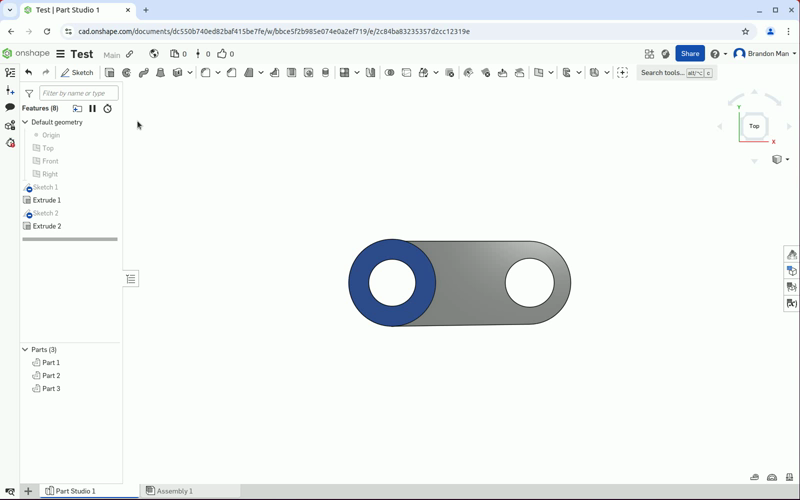
key(shift+h)
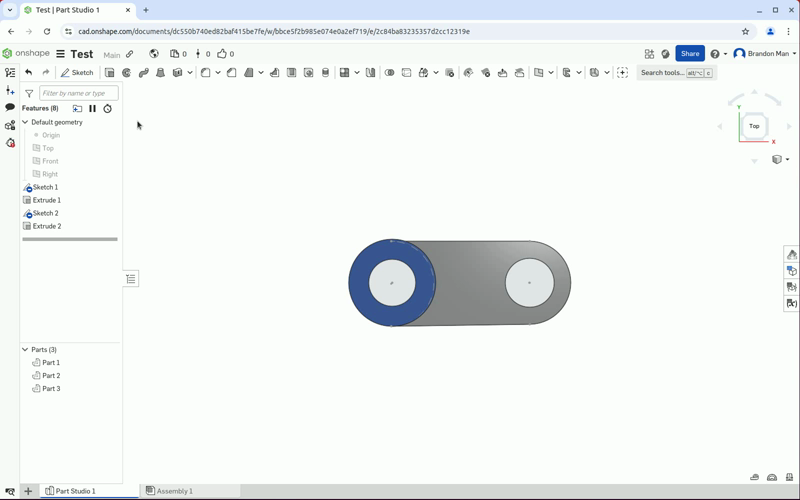
key(shift+7)
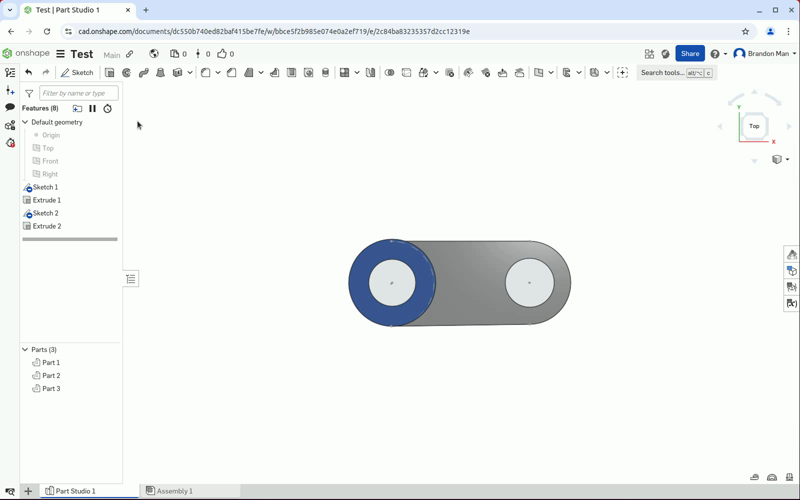
key(up, 3)
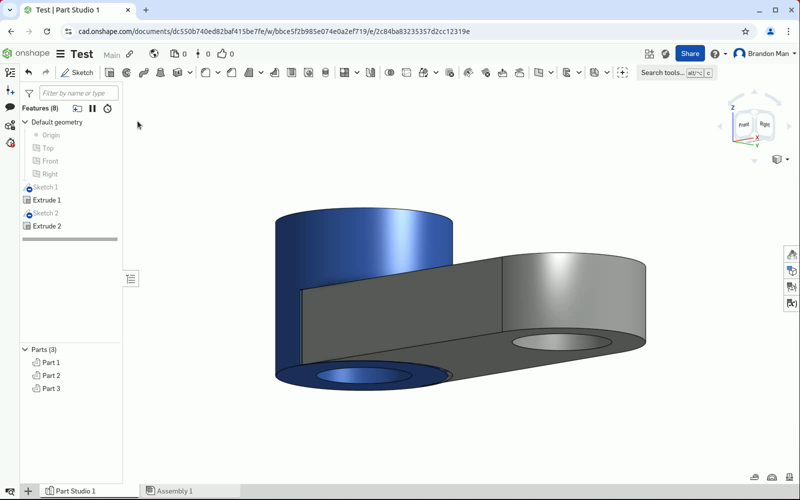
key(left, 3)
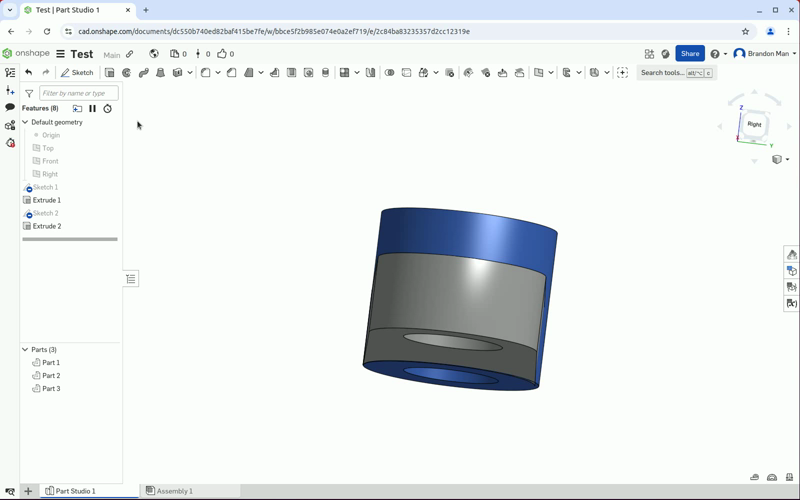
key(right, 3)
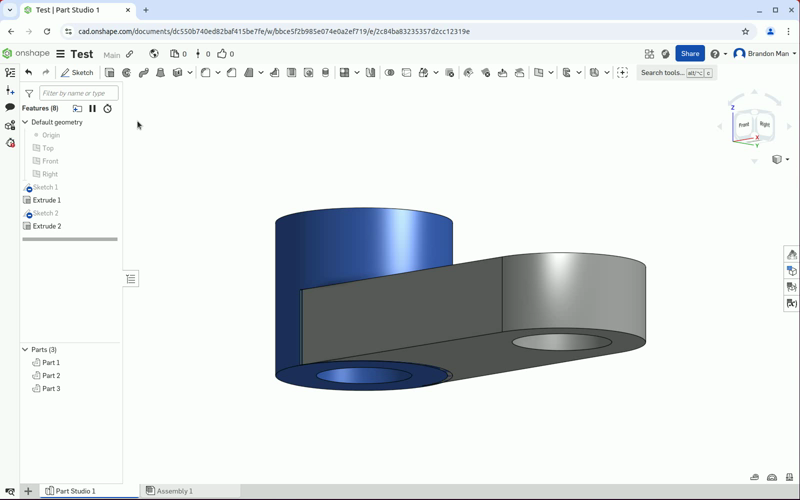
key(down, 3)
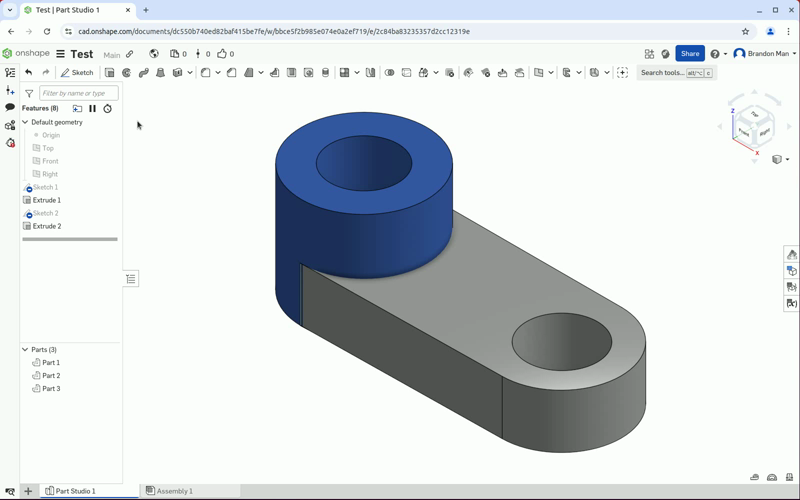
mouse_move(73, 189)
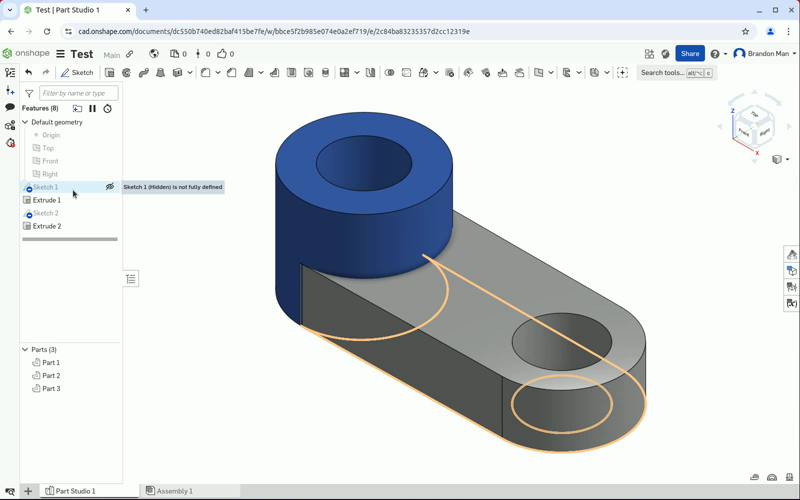
click(73, 189)